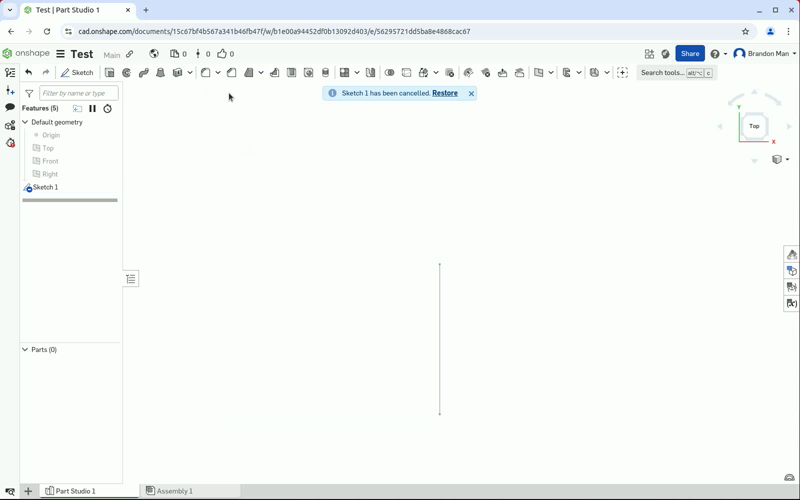
key(shift+h)
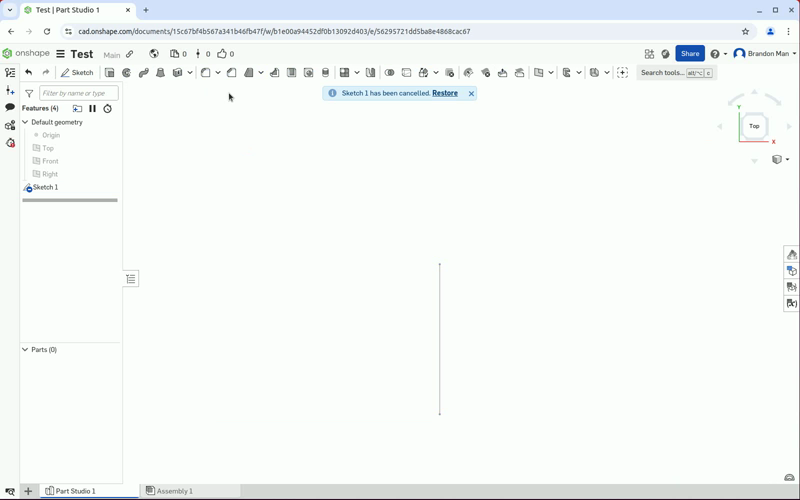
key(shift+s)
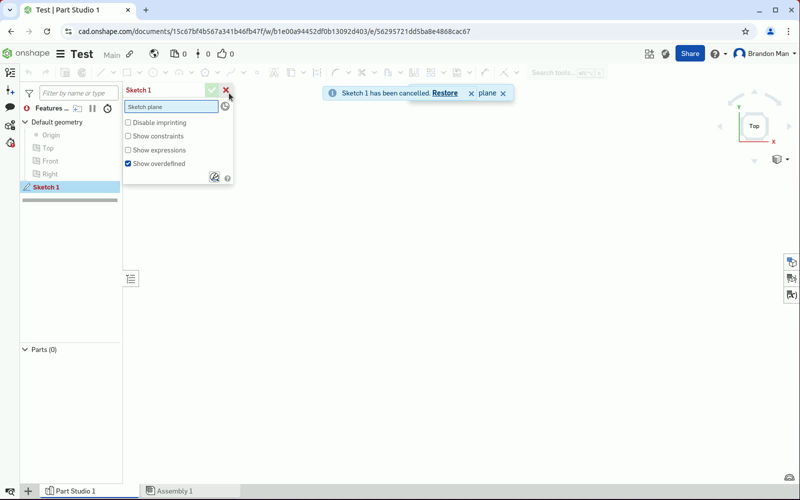
mouse_move(73, 150)
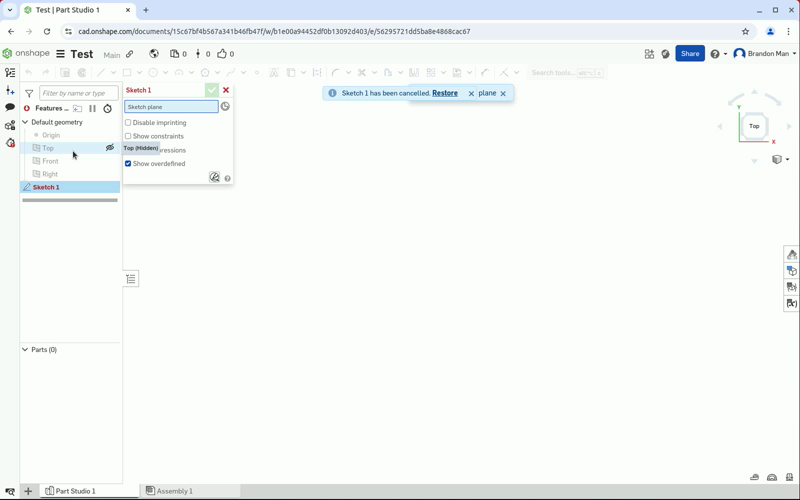
click(73, 150)
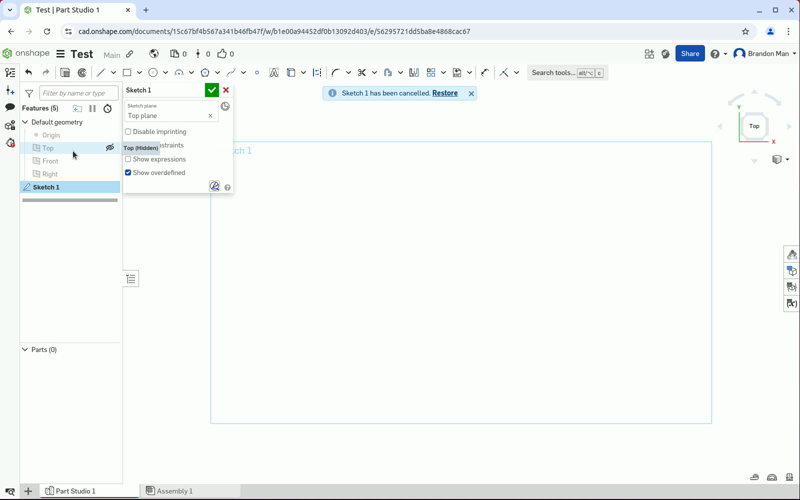
mouse_move(73, 352)
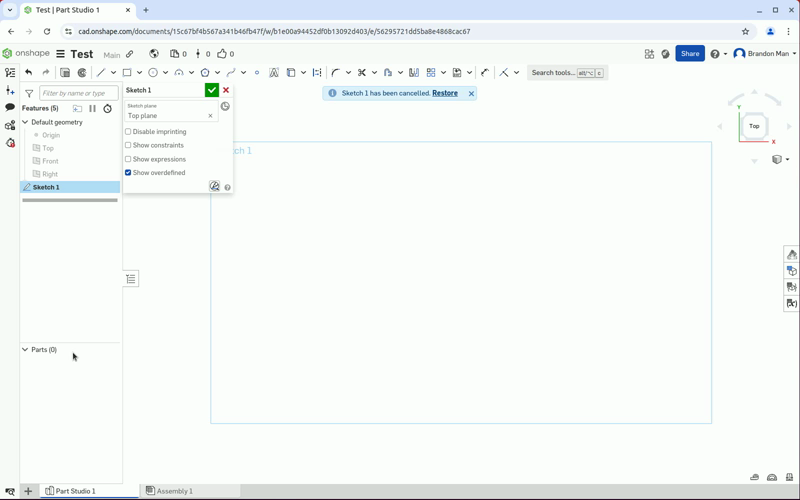
key(y)
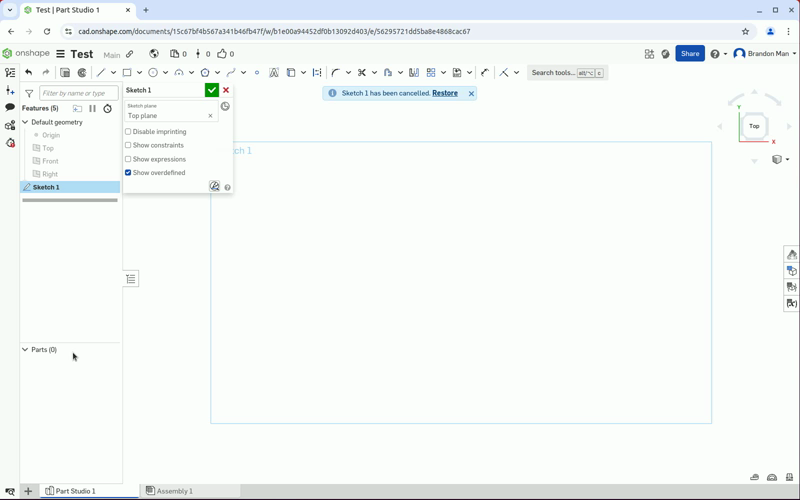
key(c)
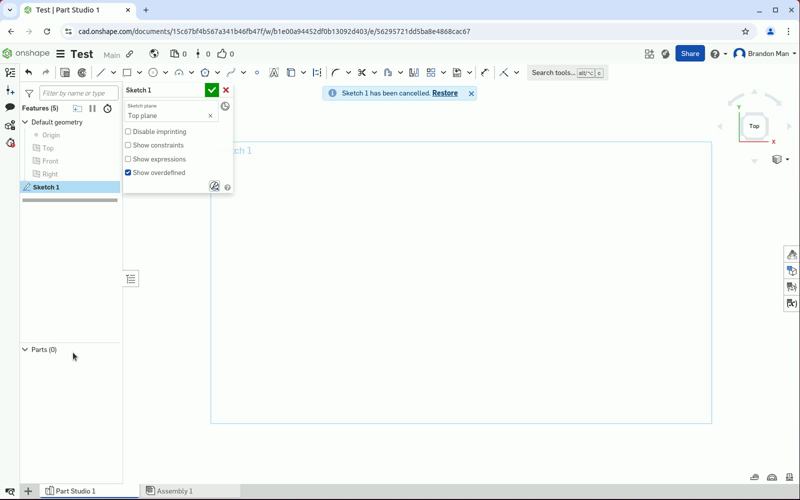
key_down(shift)
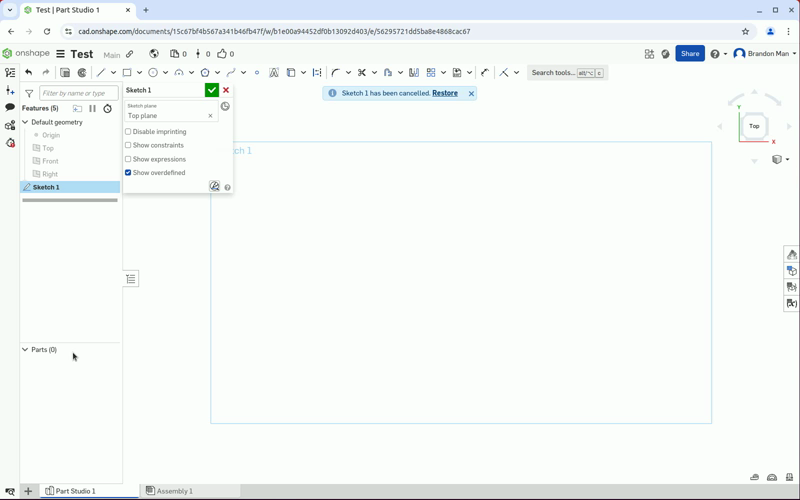
mouse_move(461, 282)
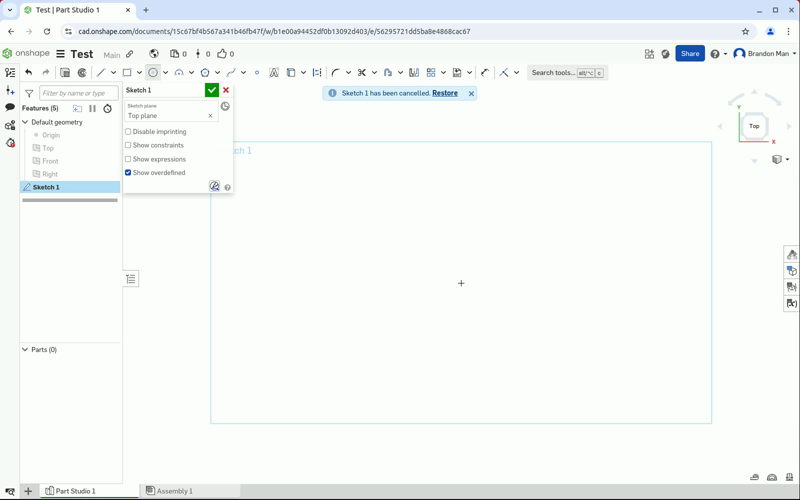
click(461, 282)
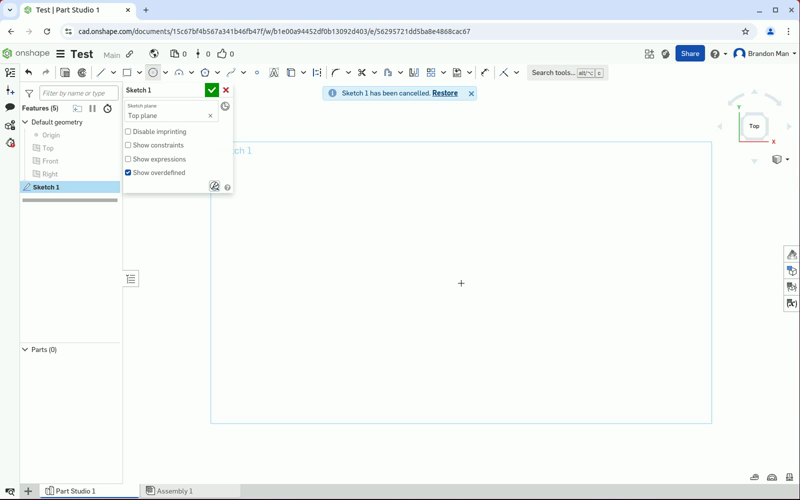
key_up(shift)
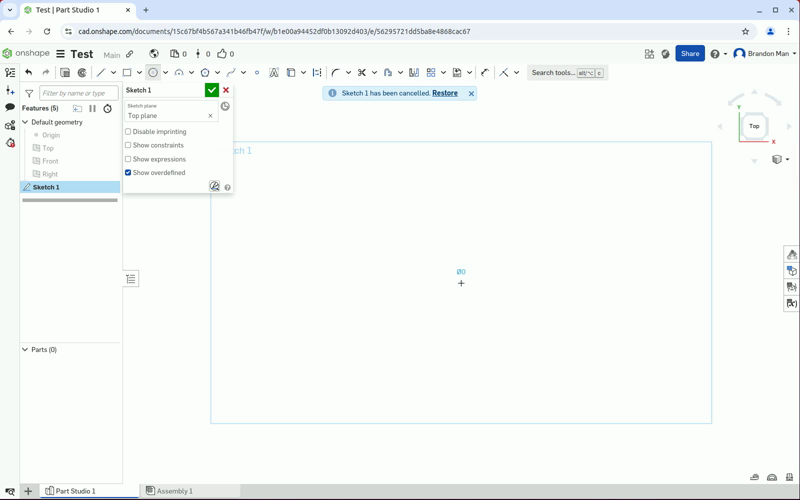
mouse_move(477, 282)
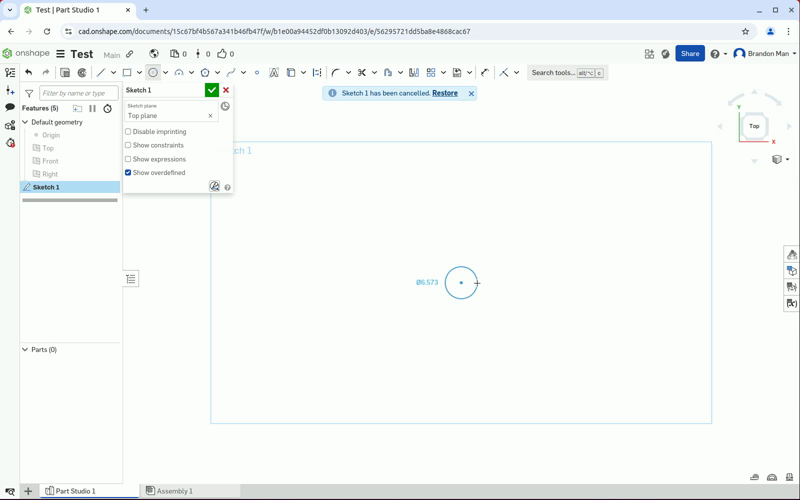
click(477, 282)
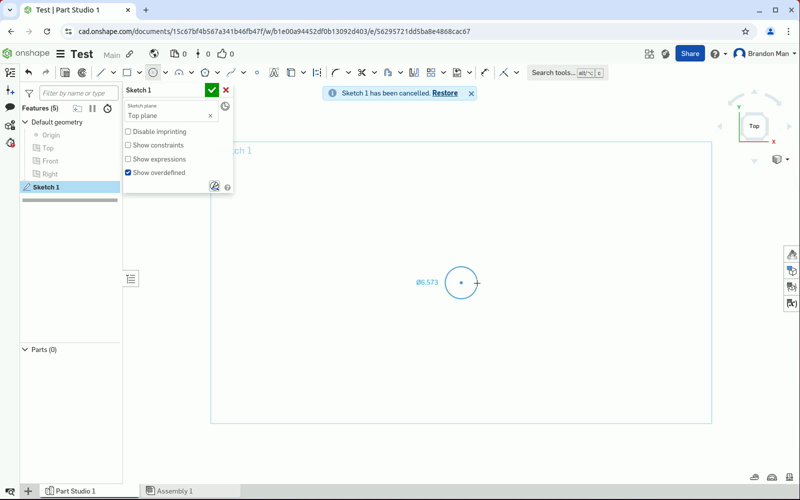
key(esc)
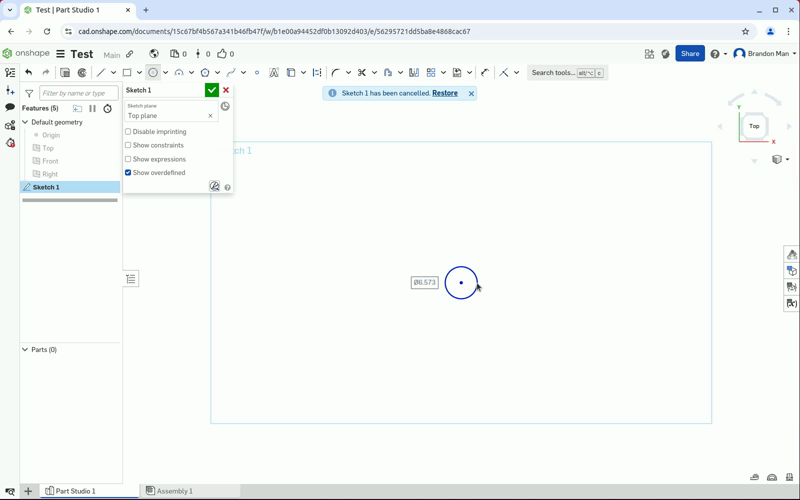
key(c)
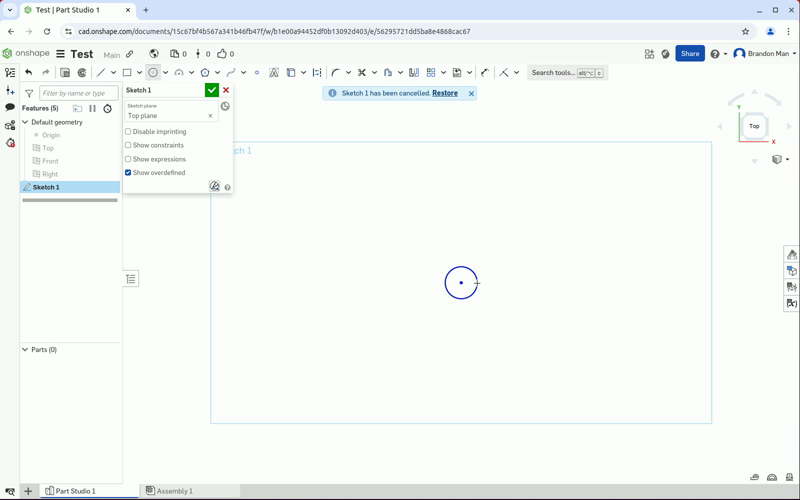
key_down(shift)
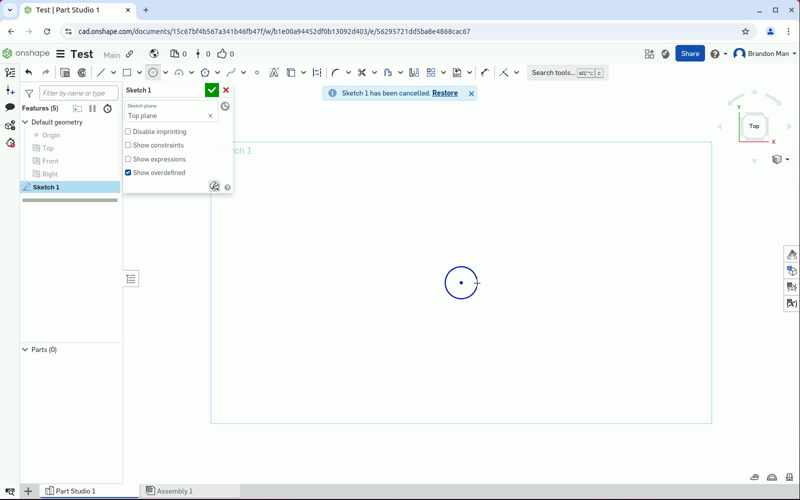
mouse_move(461, 282)
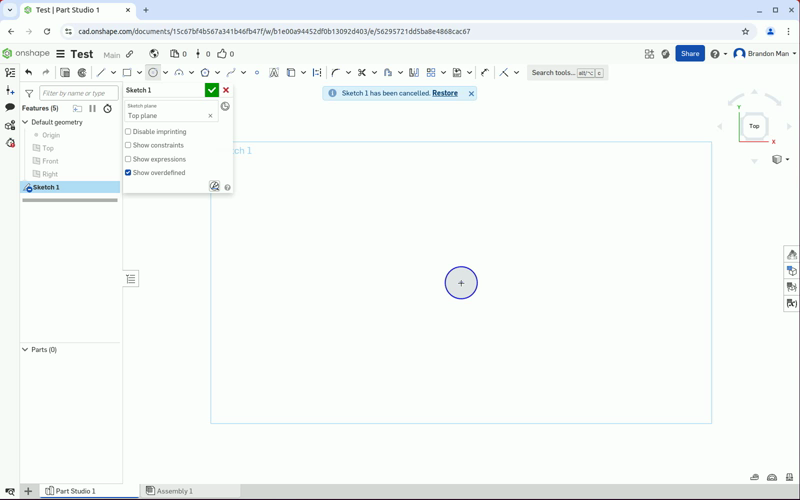
click(461, 282)
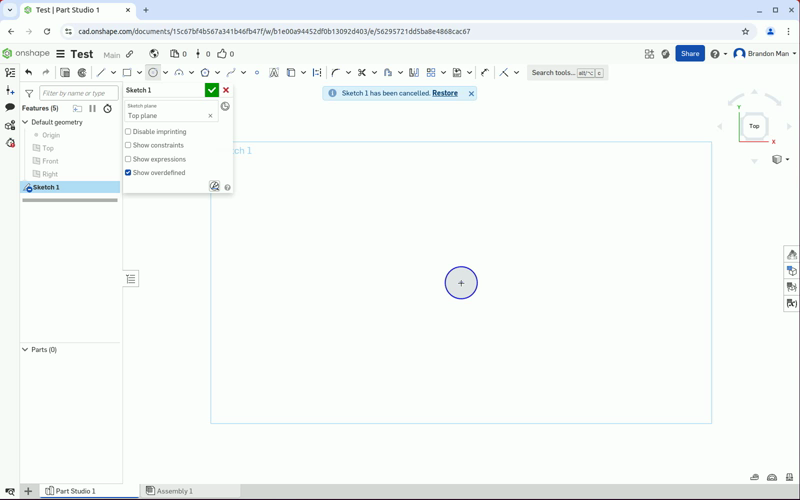
key_up(shift)
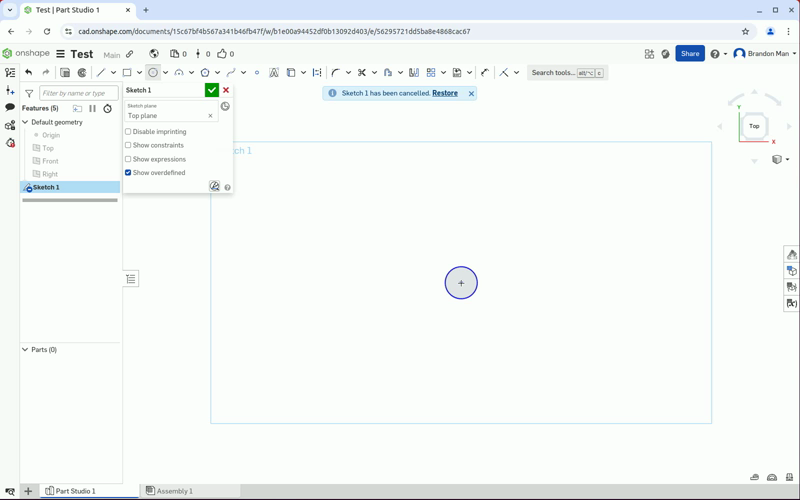
mouse_move(470, 282)
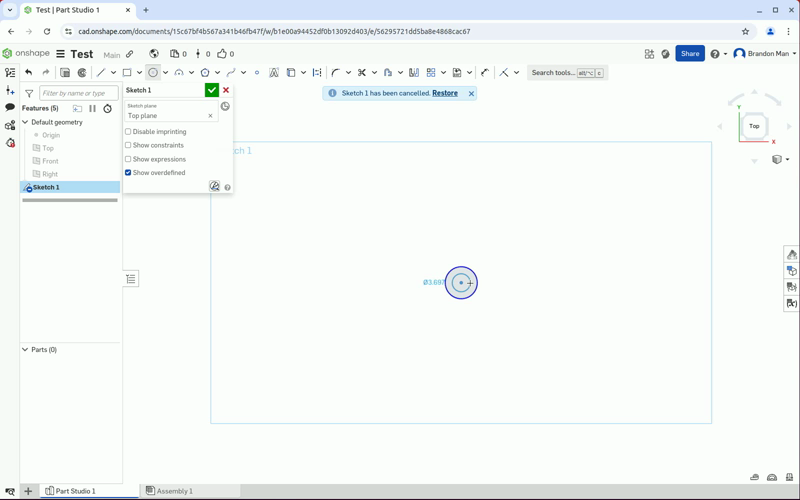
click(470, 282)
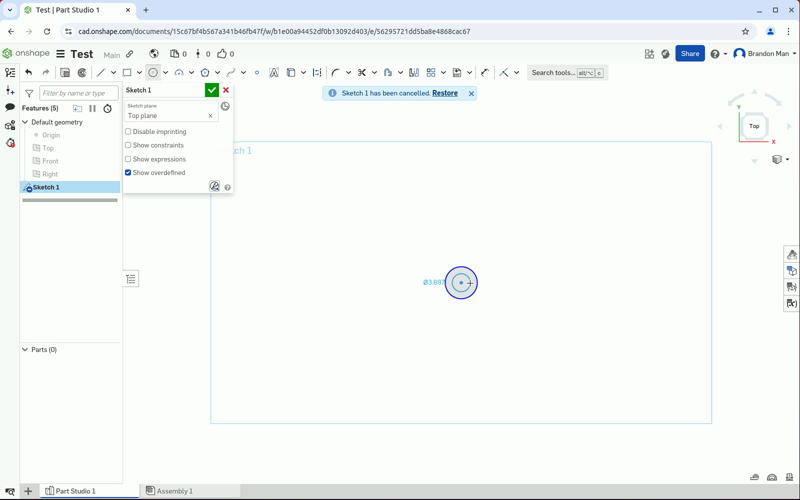
key(esc)
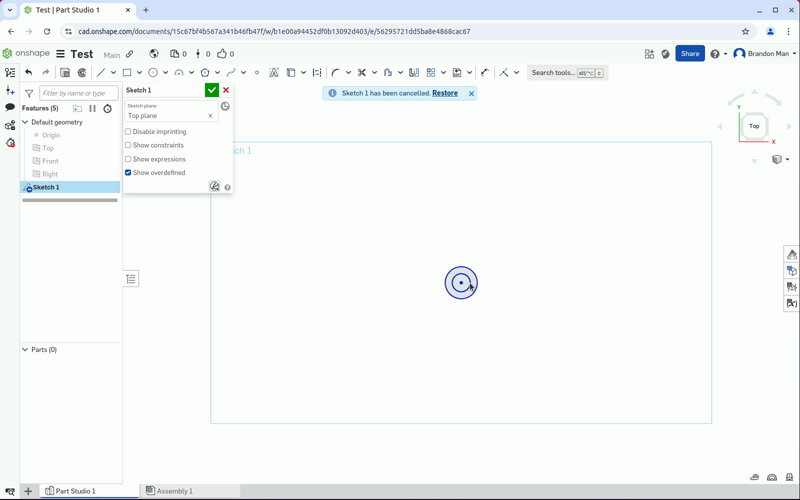
mouse_move(471, 274)
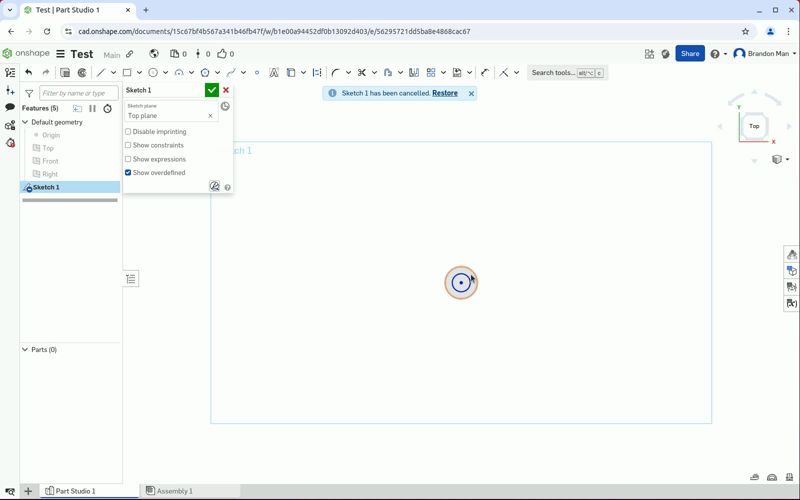
scroll(6)
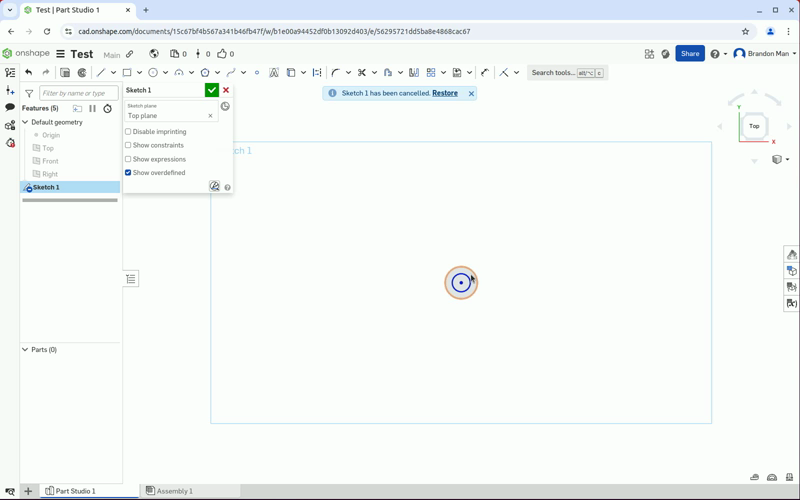
scroll(6)
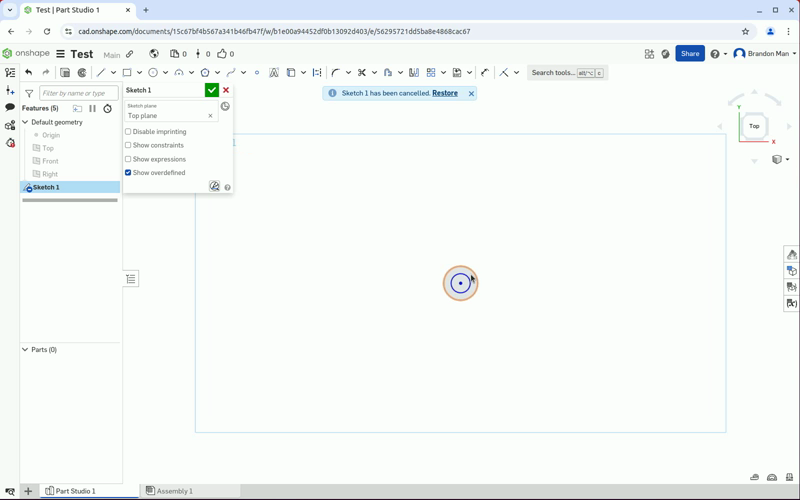
scroll(6)
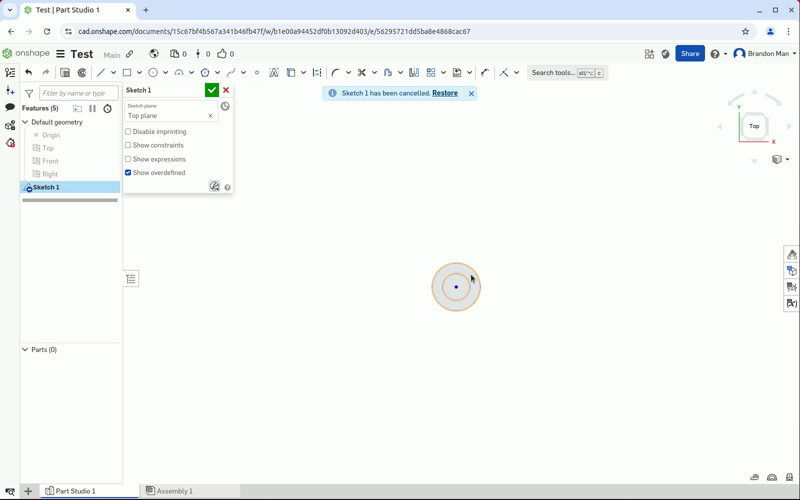
scroll(6)
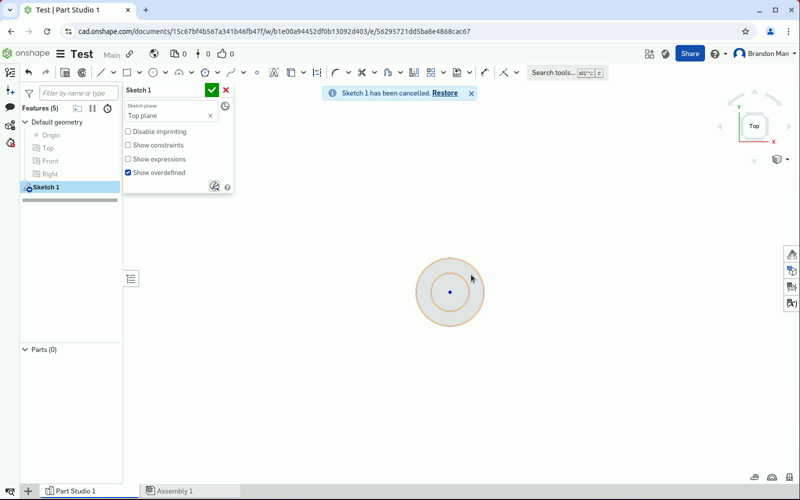
scroll(6)
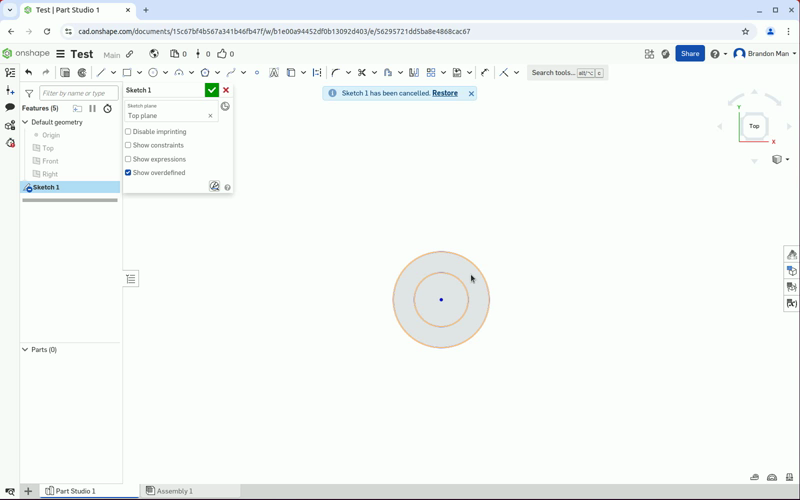
scroll(6)
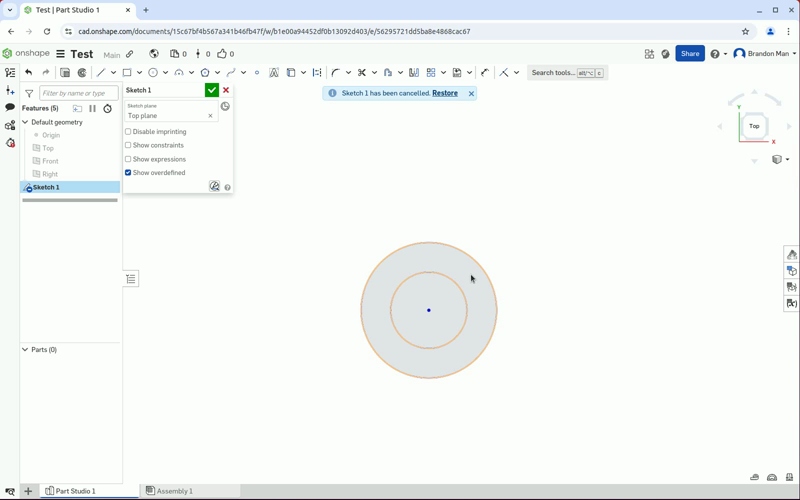
scroll(6)
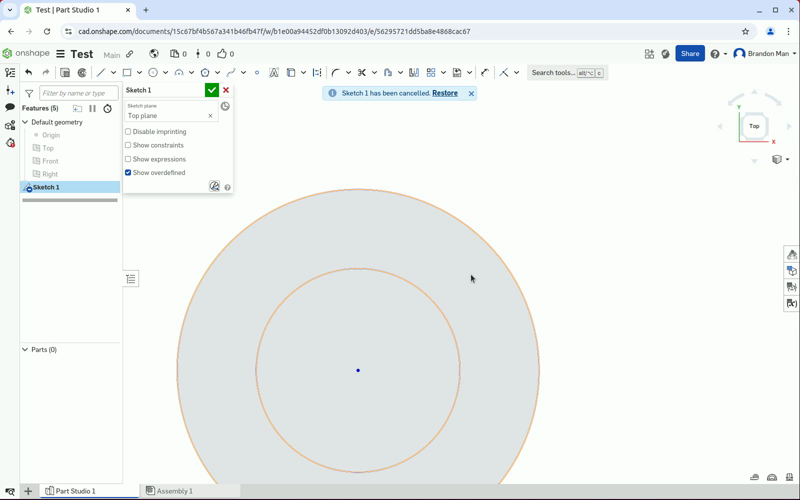
click(471, 274)
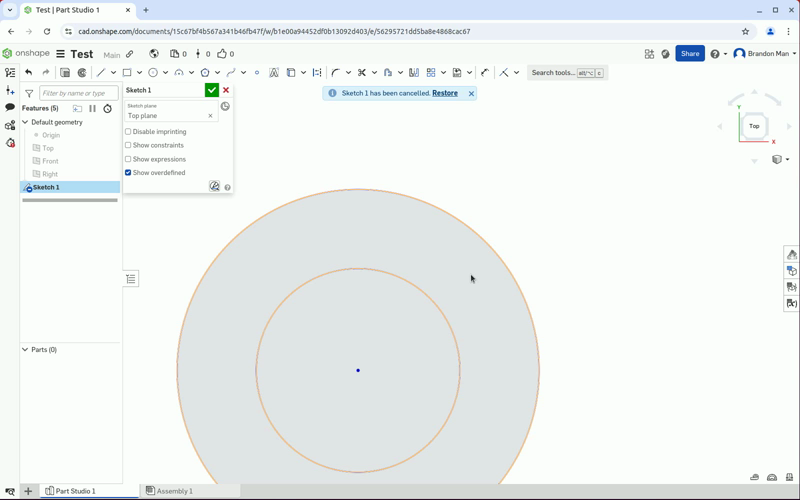
scroll(-6)
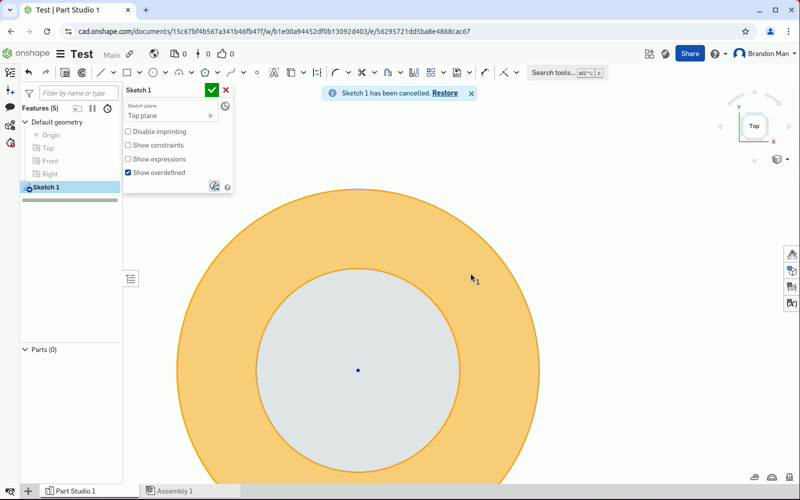
scroll(-6)
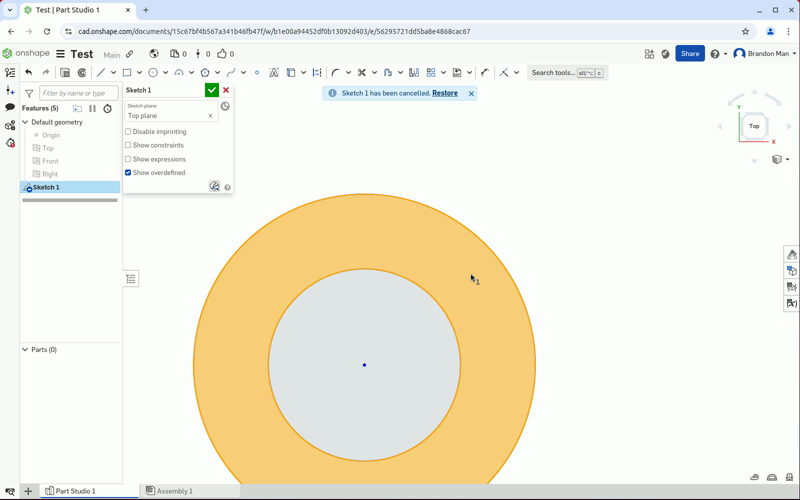
scroll(-6)
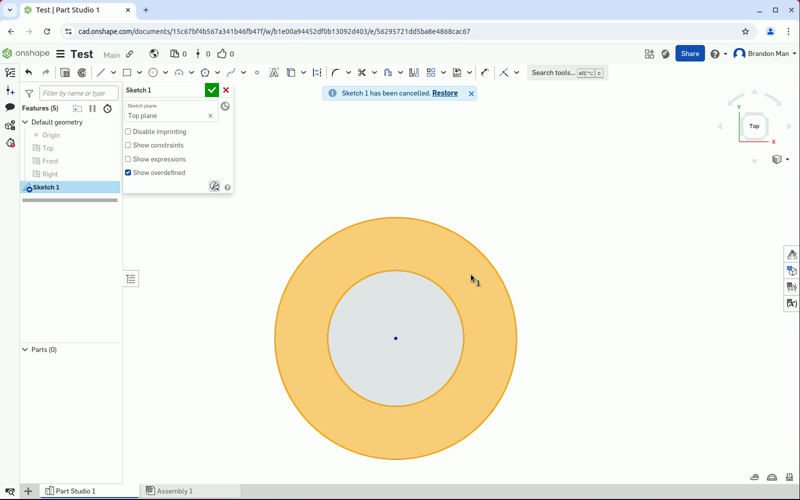
scroll(-6)
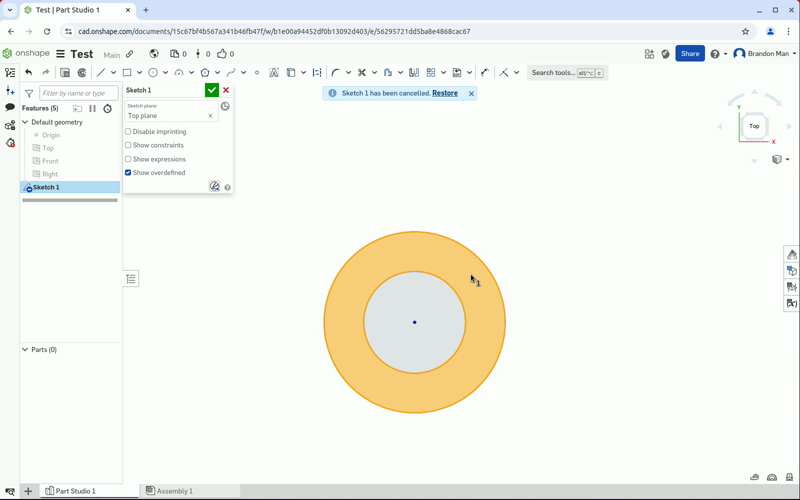
scroll(-6)
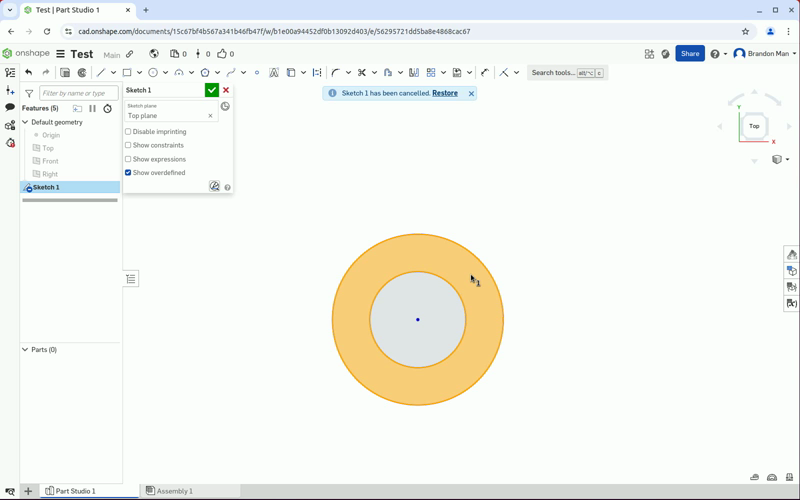
scroll(-6)
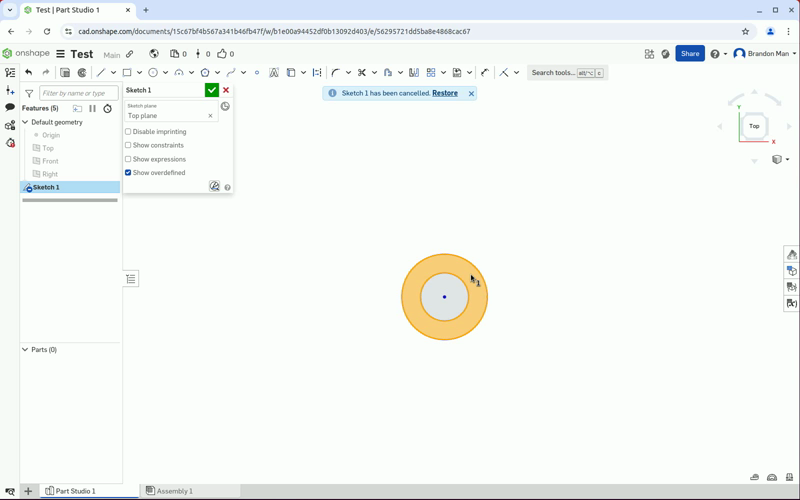
scroll(-6)
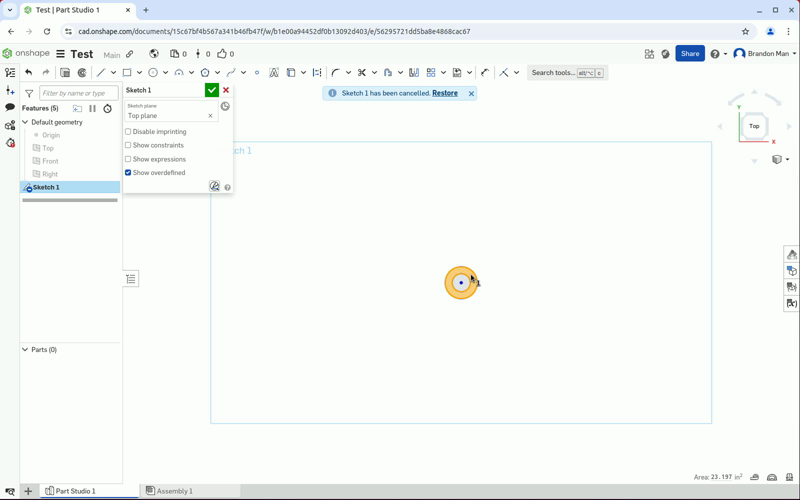
mouse_move(73, 352)
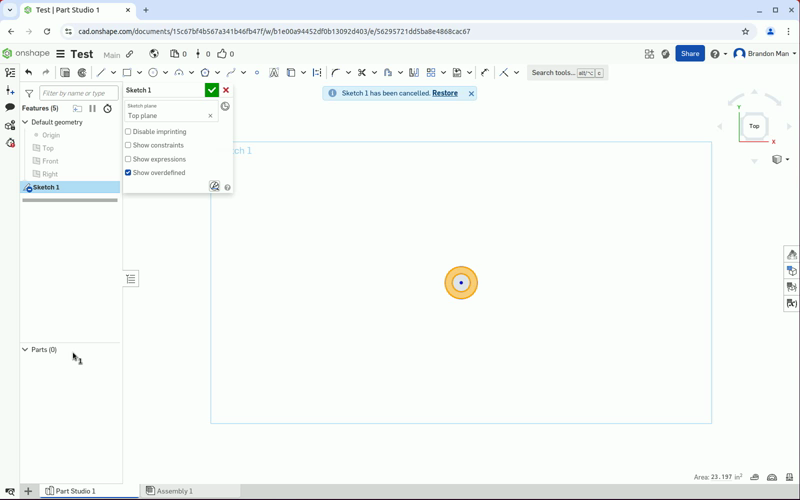
key(shift+y)
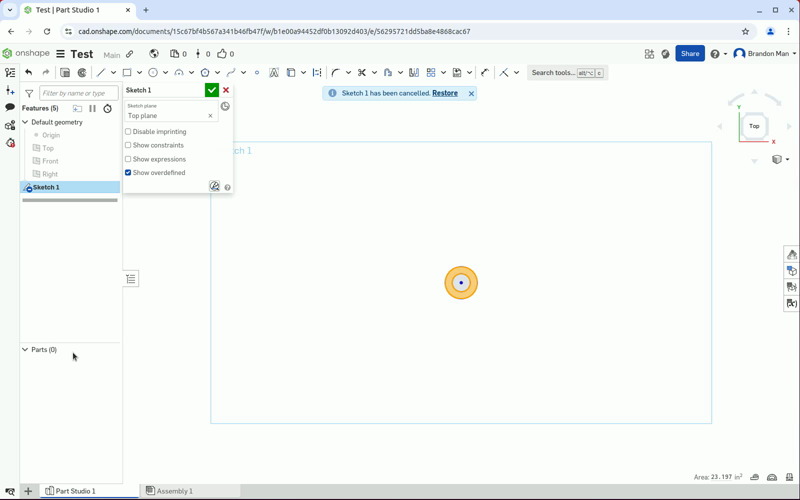
key(shift+e)
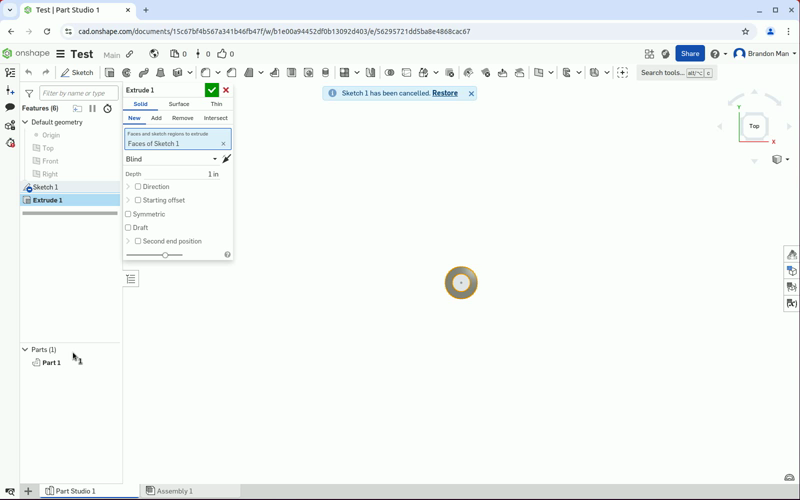
mouse_move(143, 106)
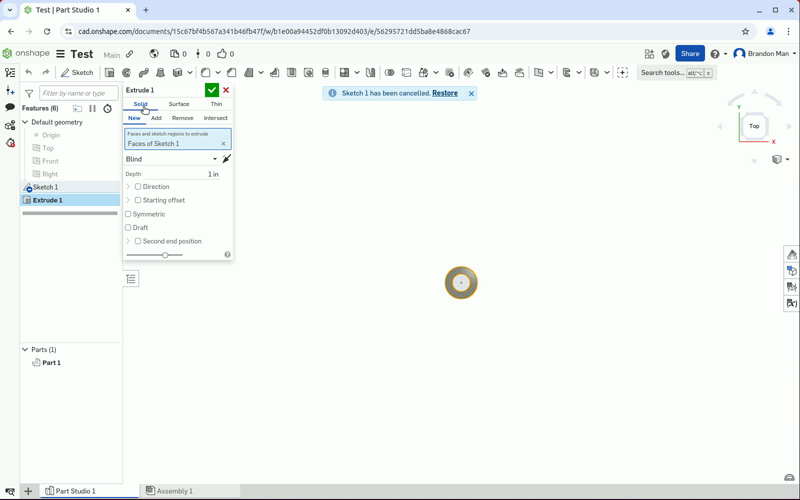
click(143, 106)
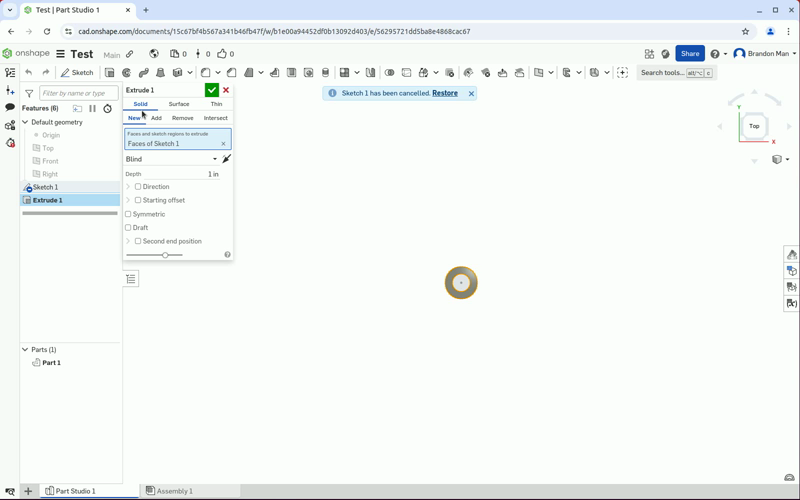
mouse_move(137, 120)
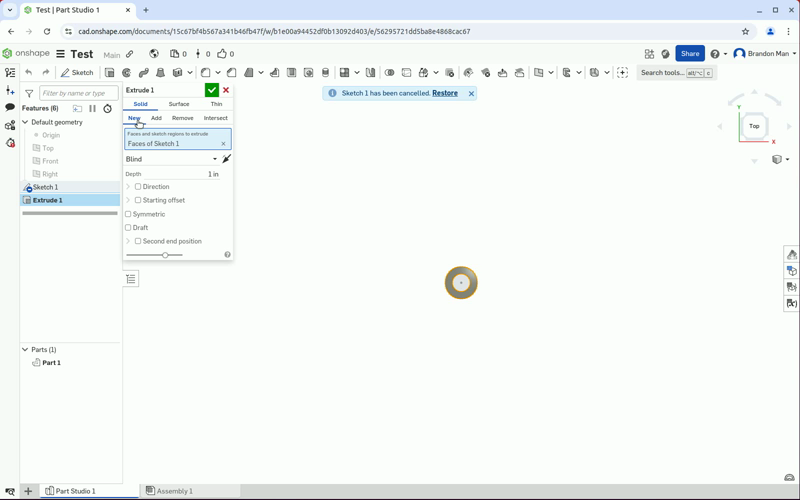
click(137, 120)
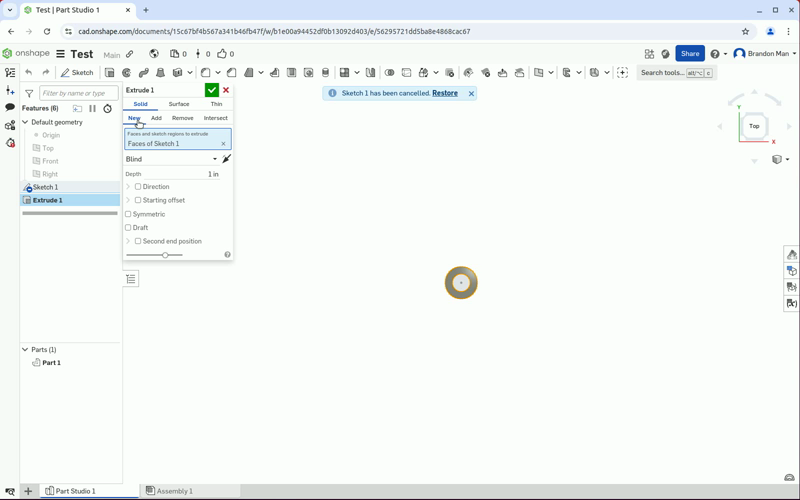
key(tab, 4)
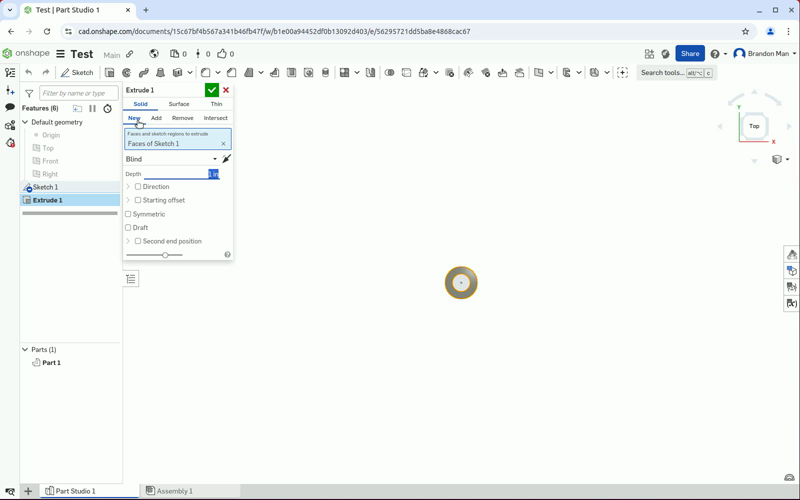
text(3.37)
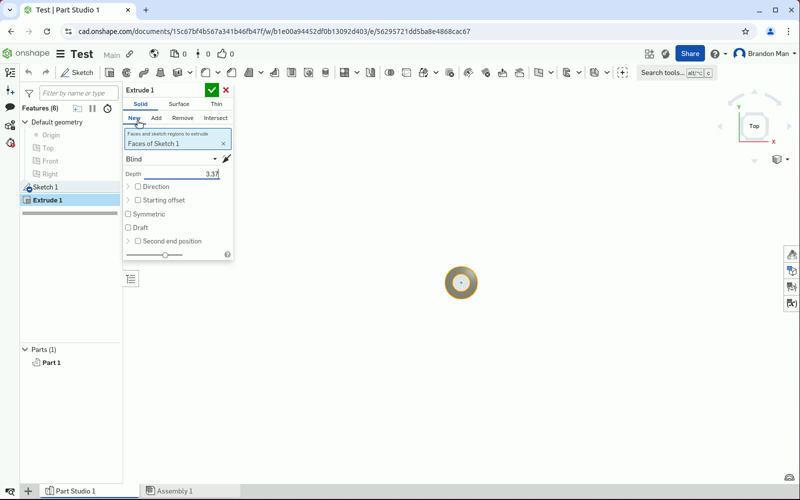
key(enter)
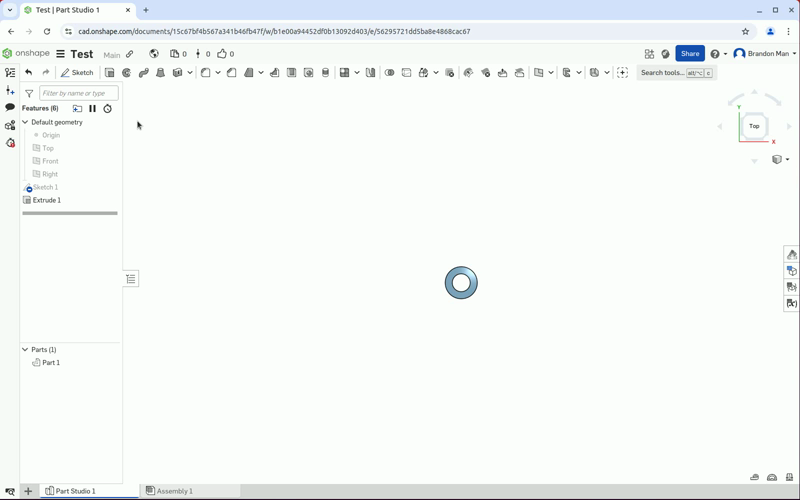
key(shift+h)
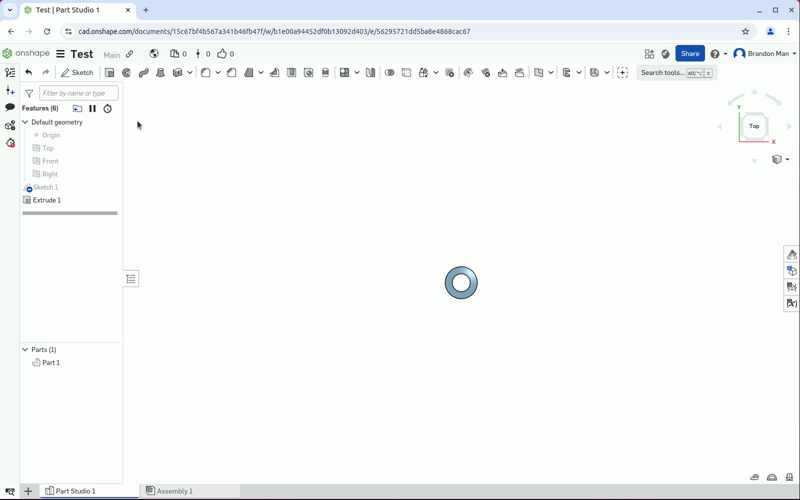
key(shift+h)
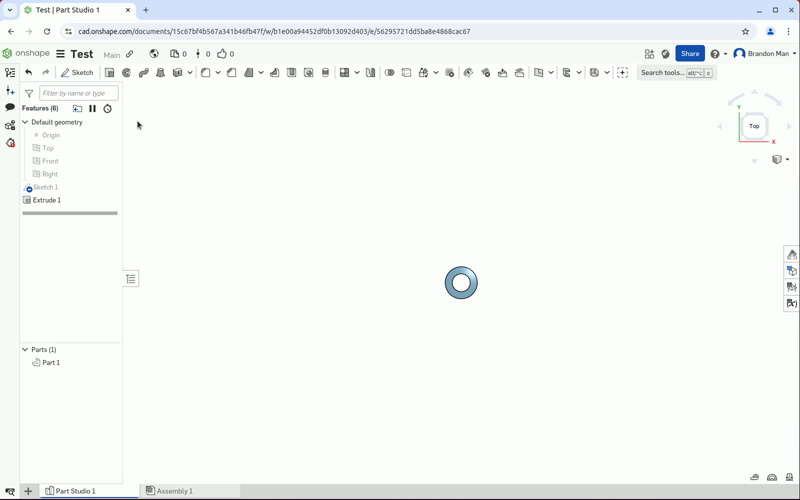
mouse_move(73, 189)
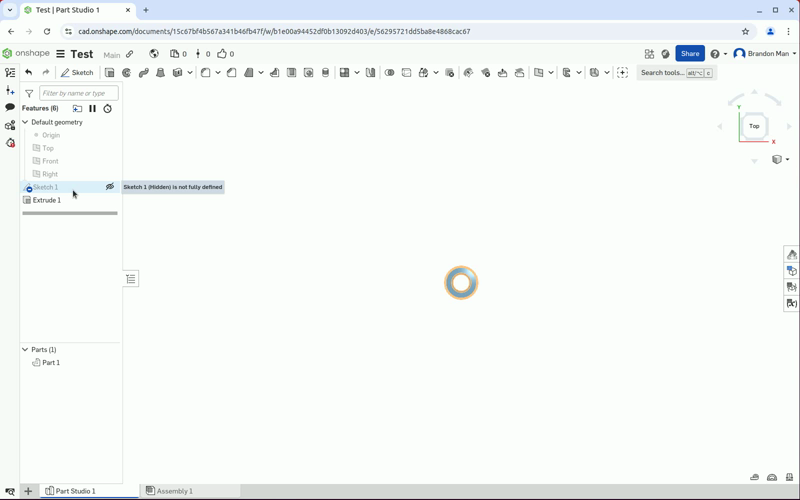
click(73, 189)
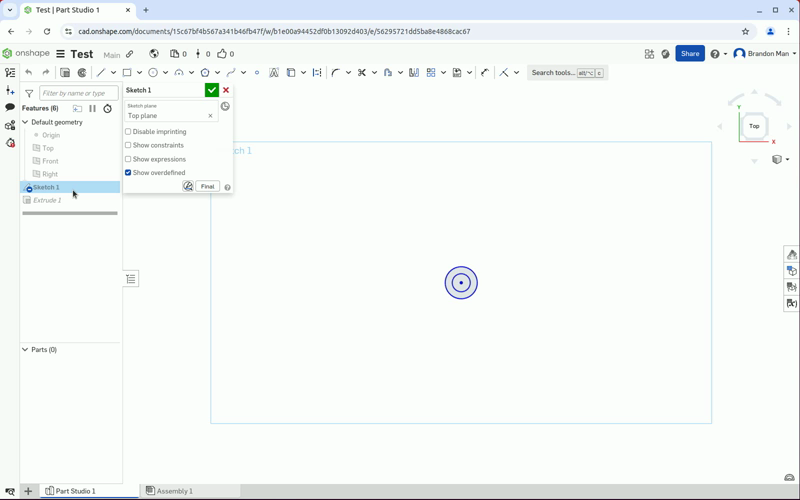
mouse_move(229, 92)
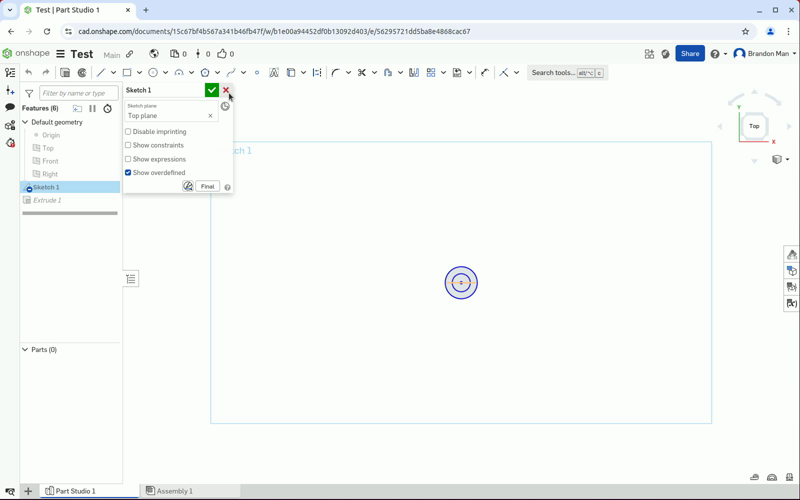
click(229, 92)
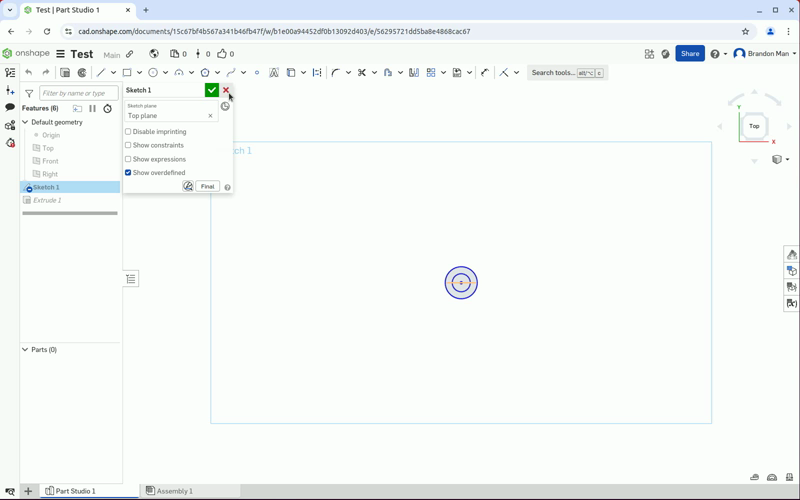
key(shift+s)
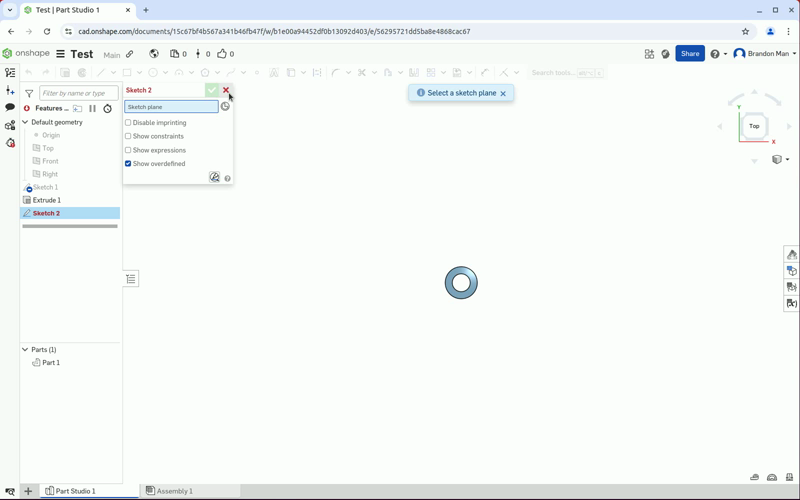
mouse_move(73, 150)
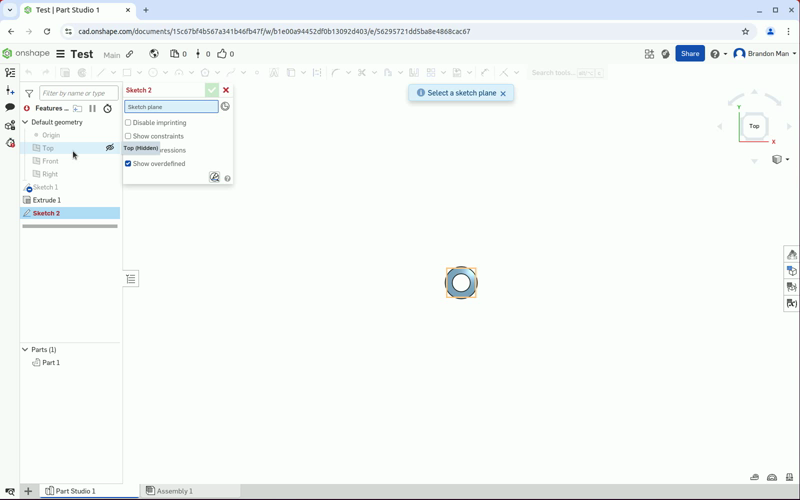
click(73, 150)
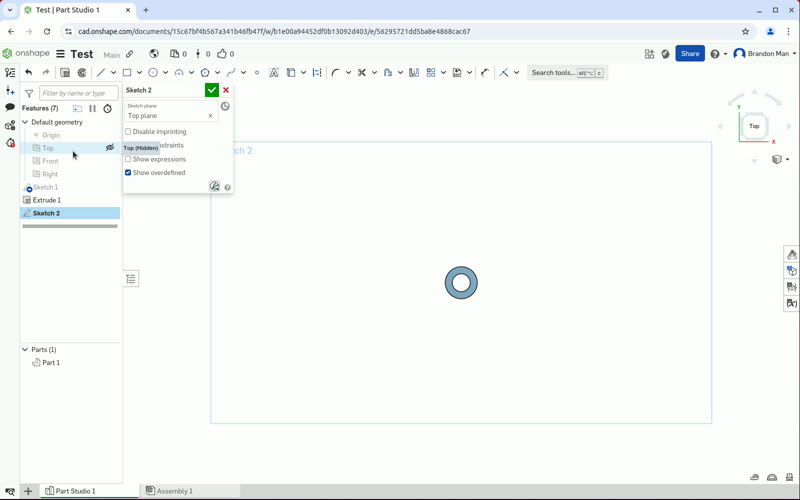
mouse_move(73, 352)
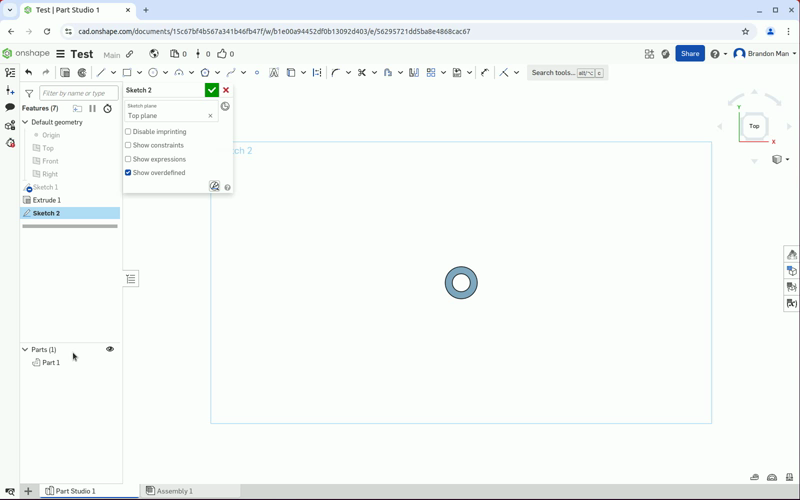
key(y)
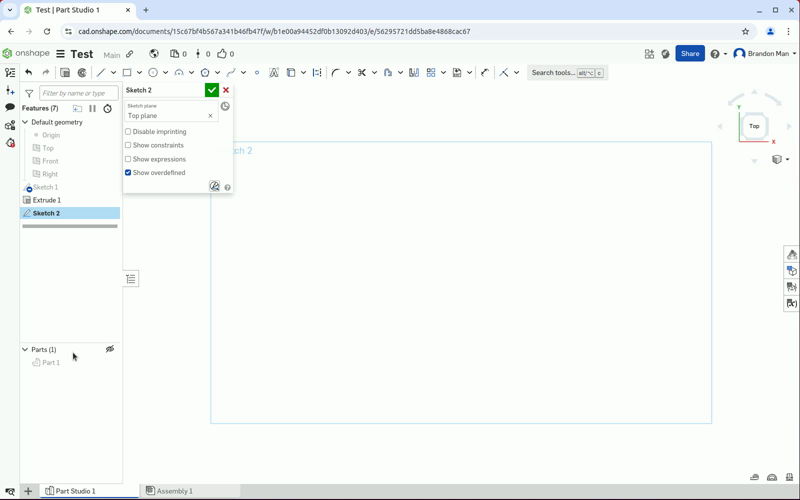
key(c)
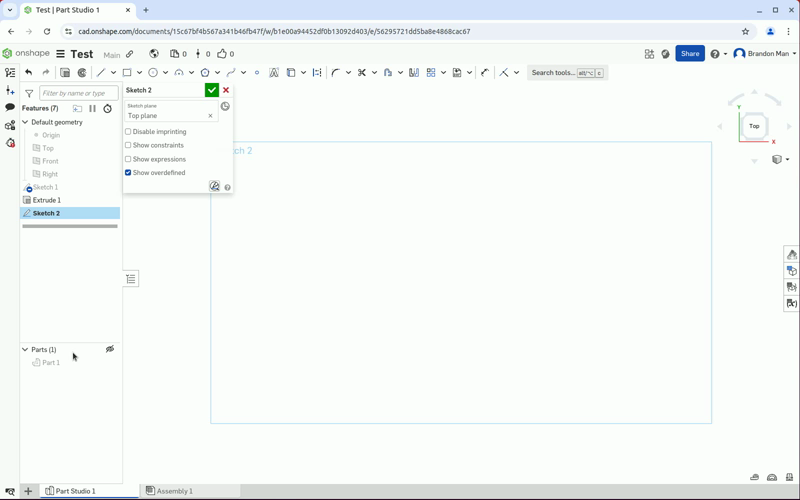
key_down(shift)
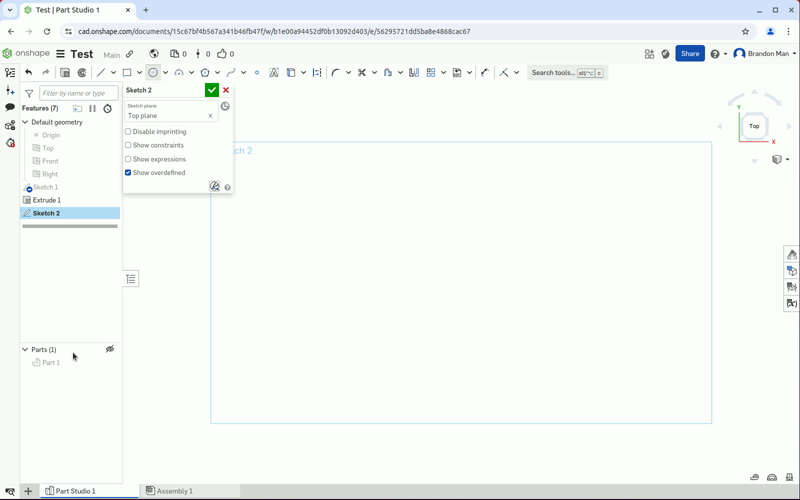
mouse_move(461, 282)
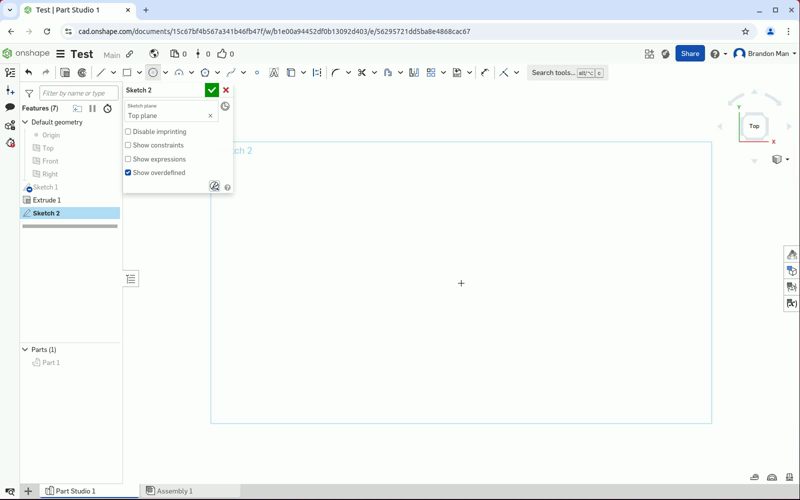
click(461, 282)
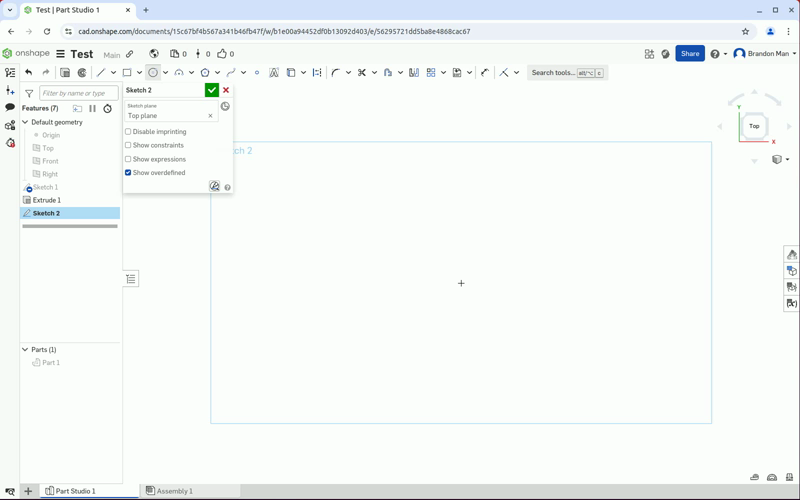
key_up(shift)
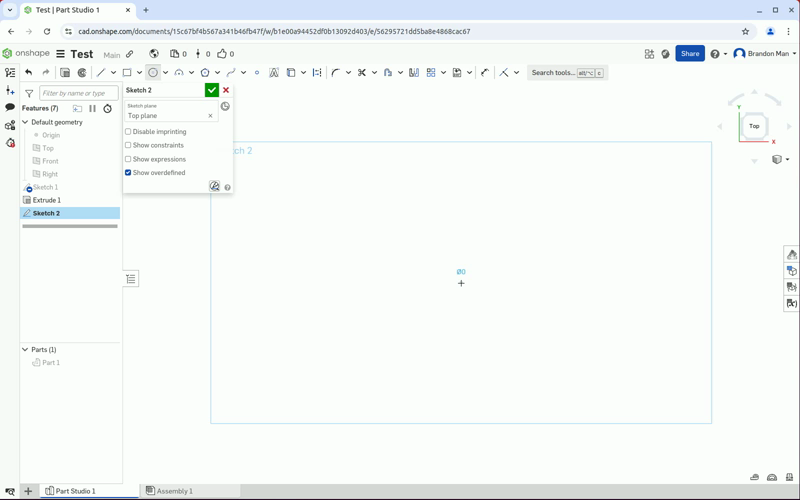
mouse_move(470, 282)
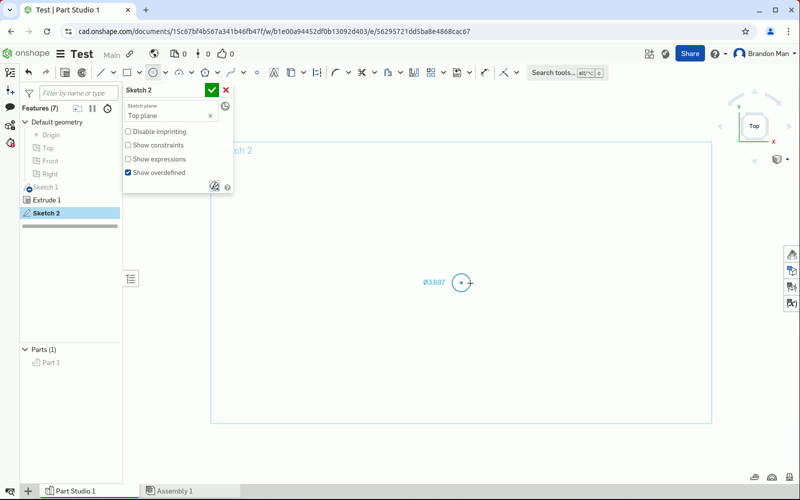
click(470, 282)
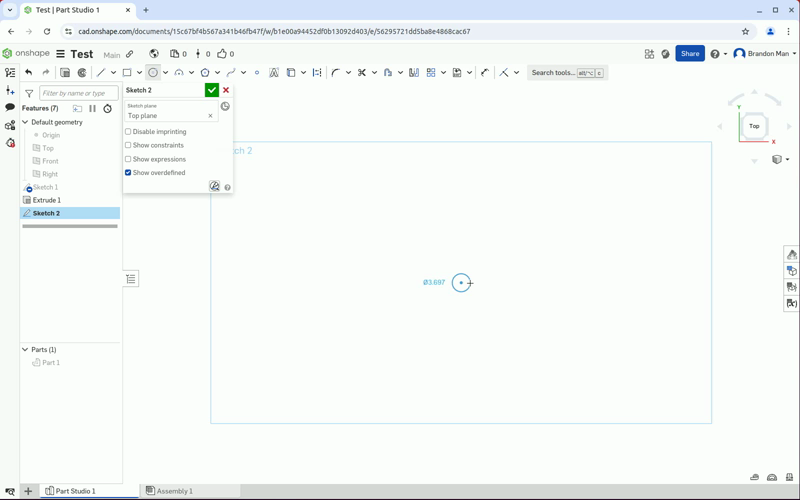
key(esc)
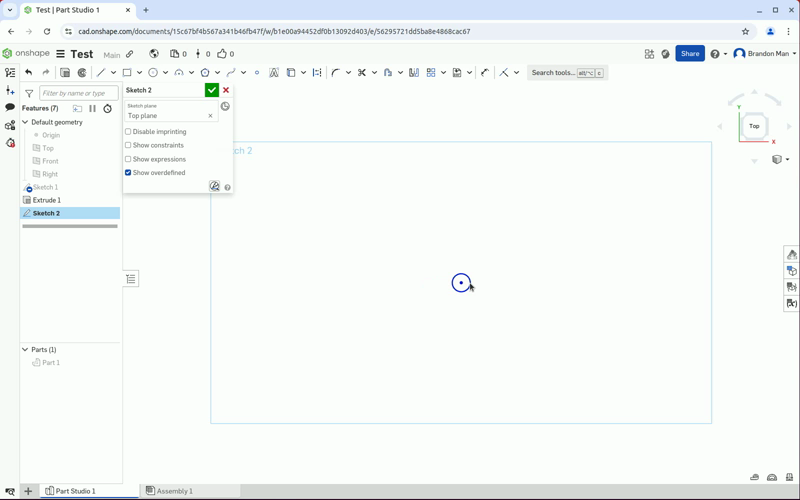
mouse_move(469, 280)
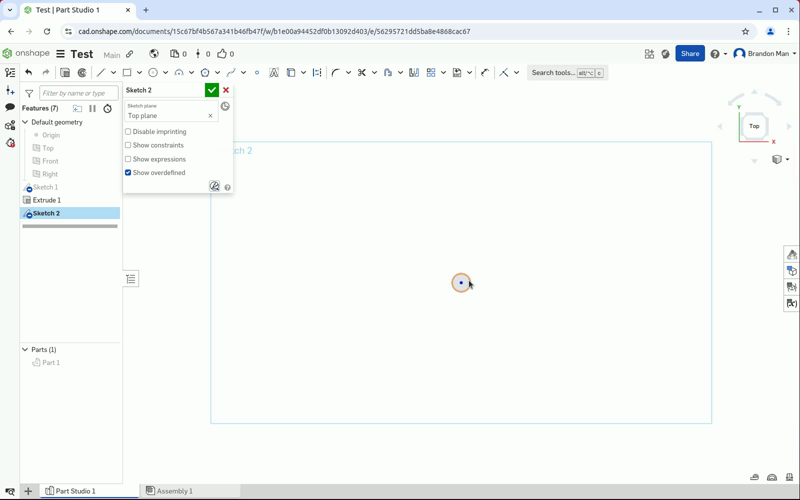
scroll(6)
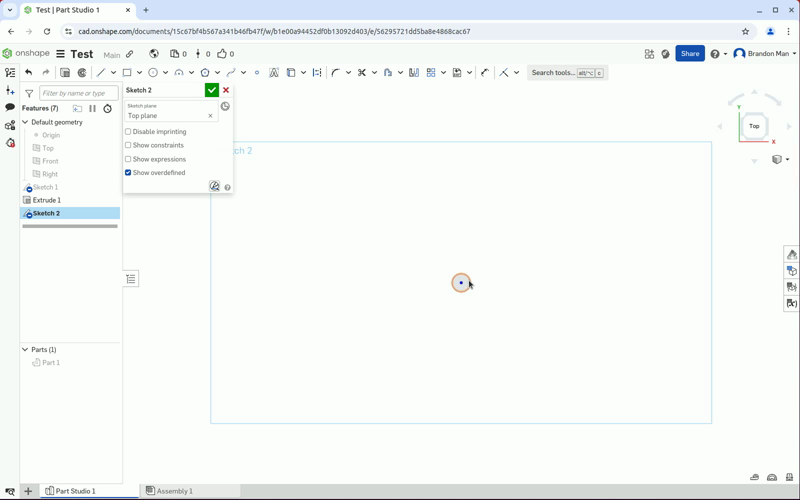
scroll(6)
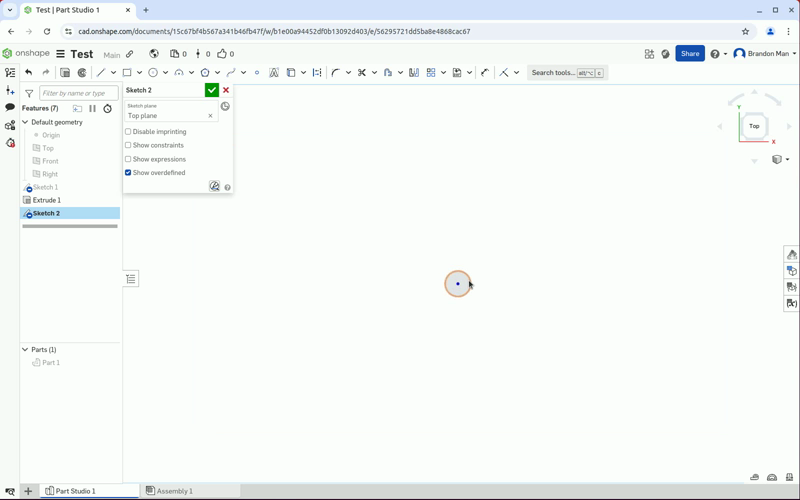
scroll(6)
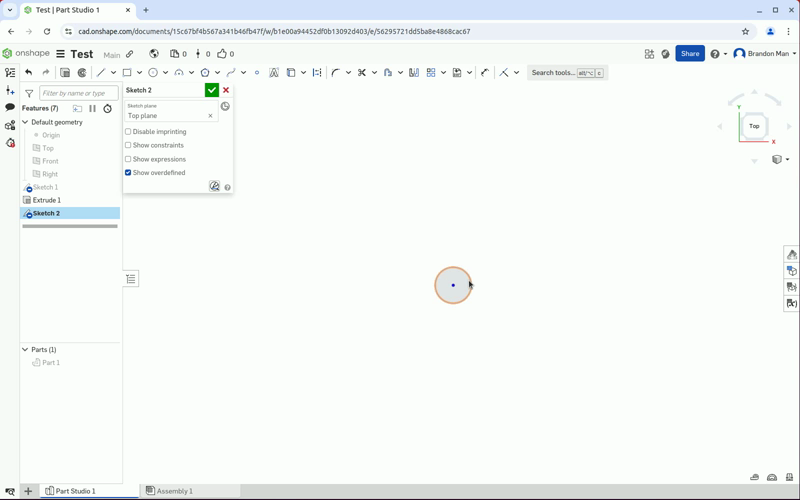
scroll(6)
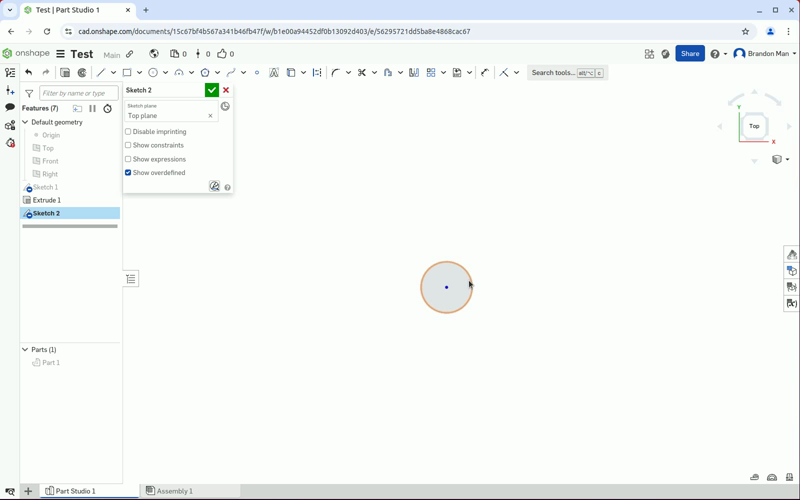
scroll(6)
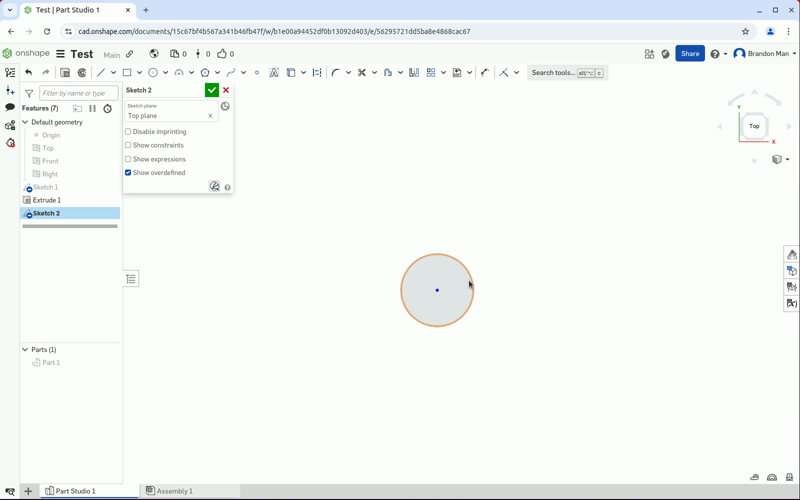
scroll(6)
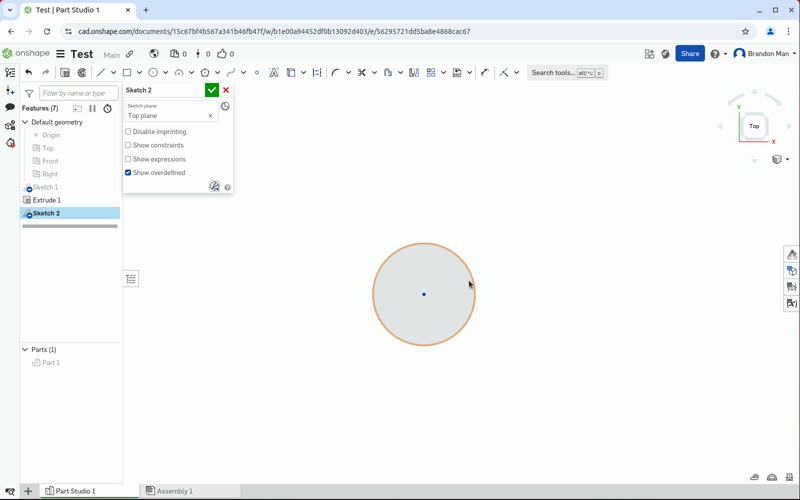
scroll(6)
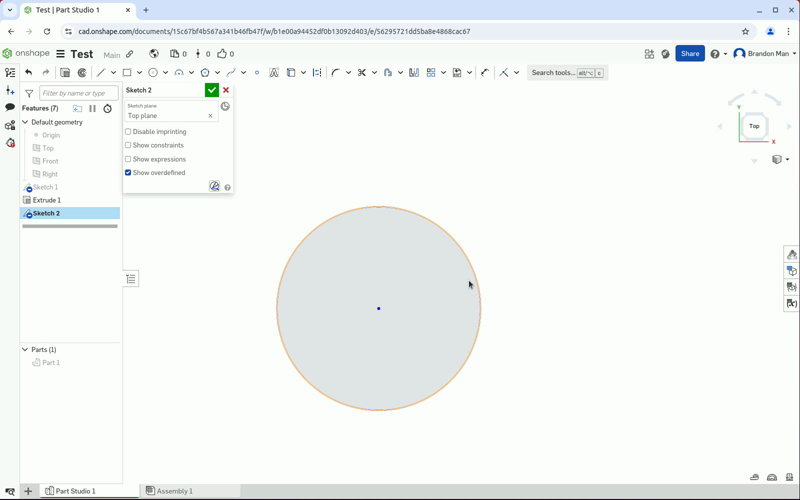
click(469, 280)
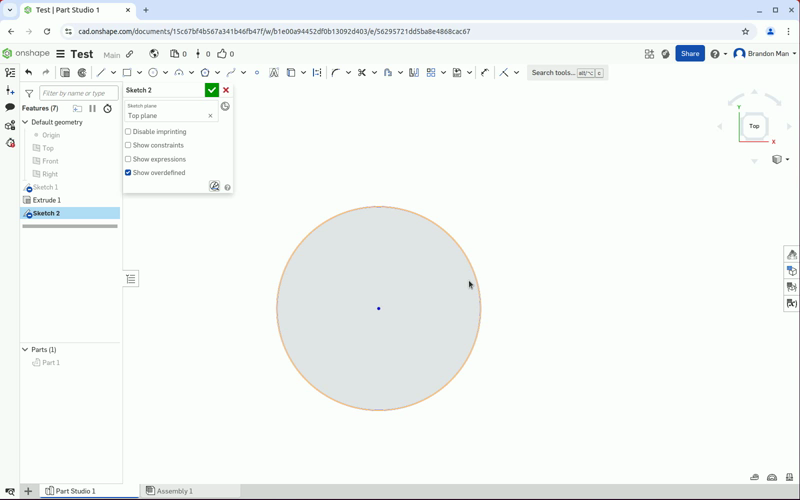
scroll(-6)
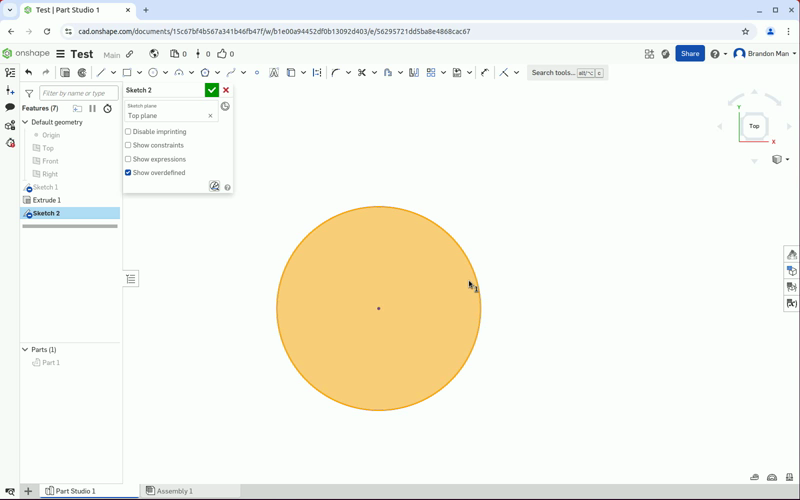
scroll(-6)
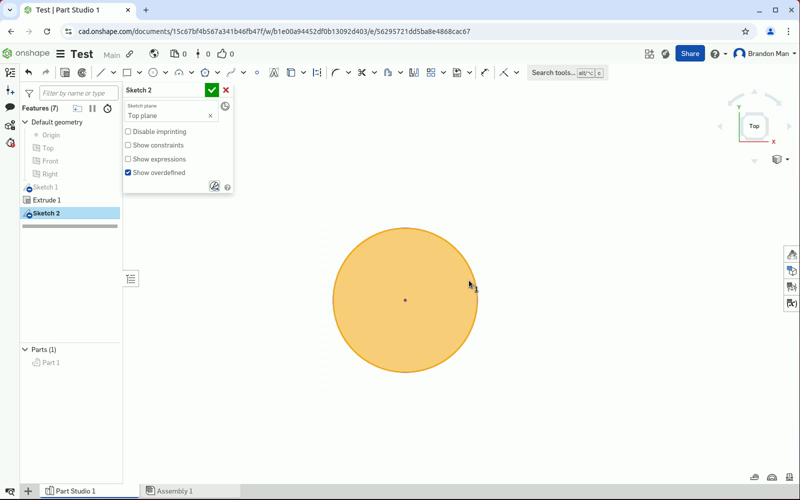
scroll(-6)
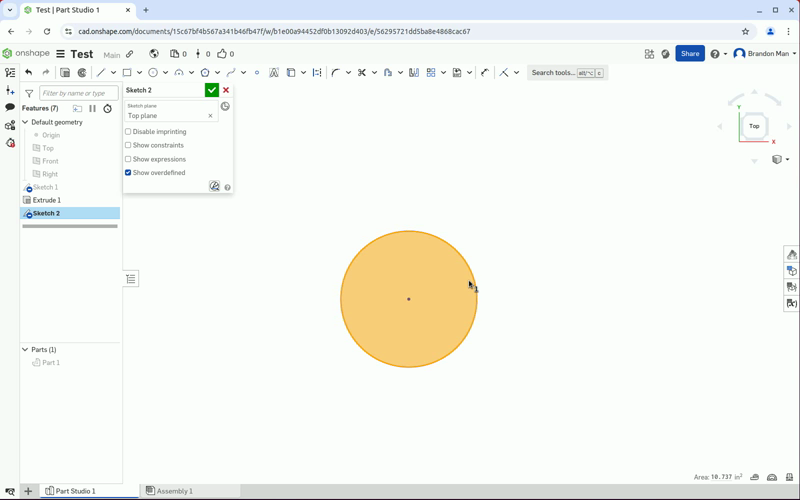
scroll(-6)
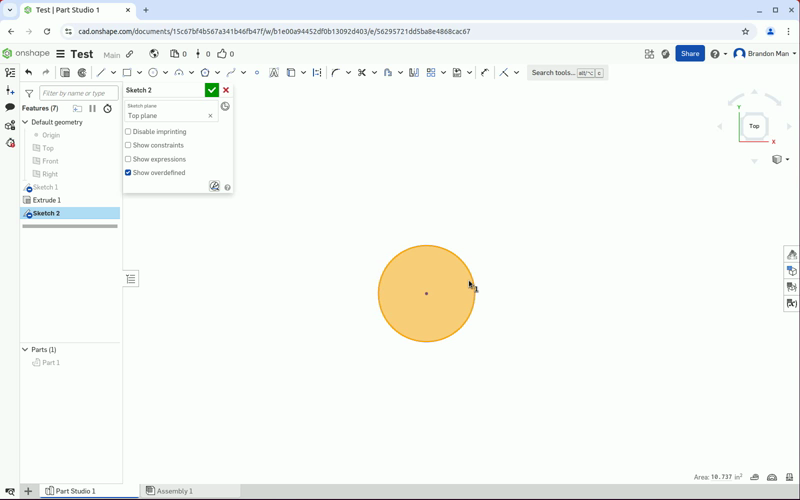
scroll(-6)
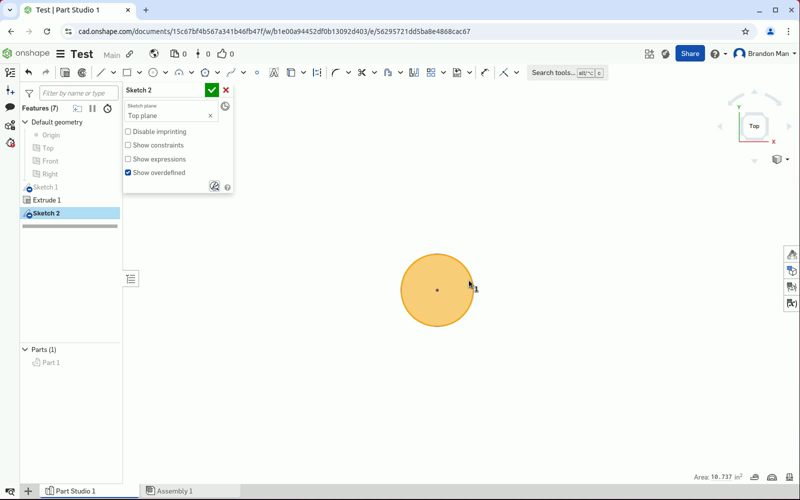
scroll(-6)
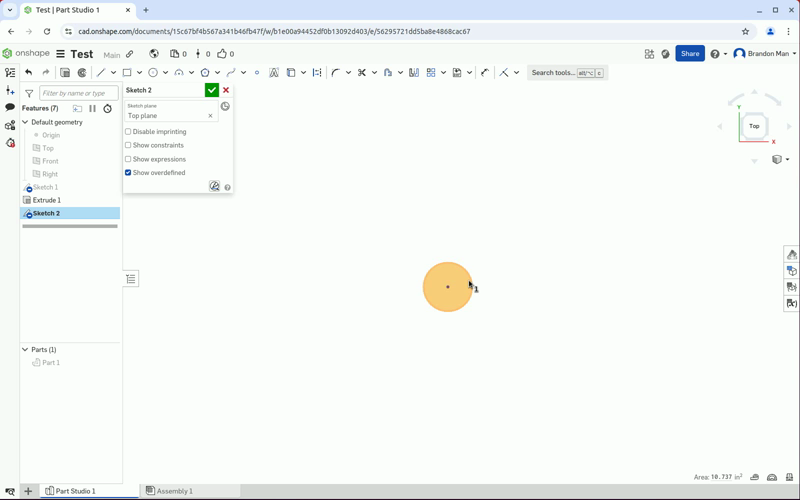
scroll(-6)
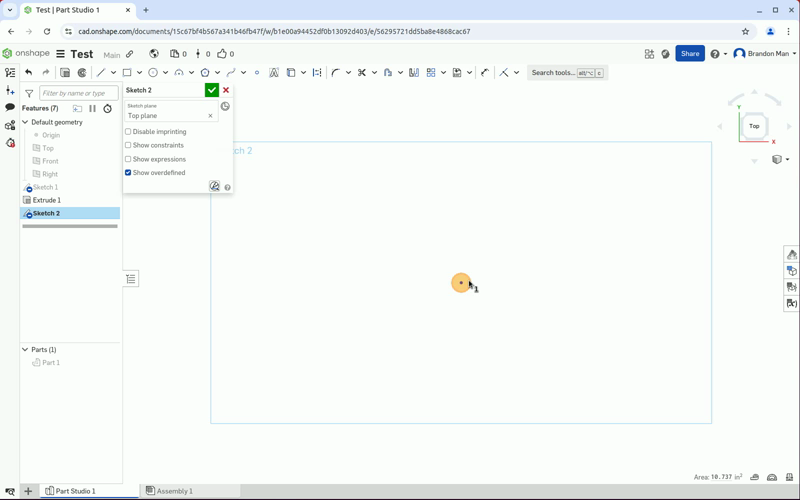
mouse_move(73, 352)
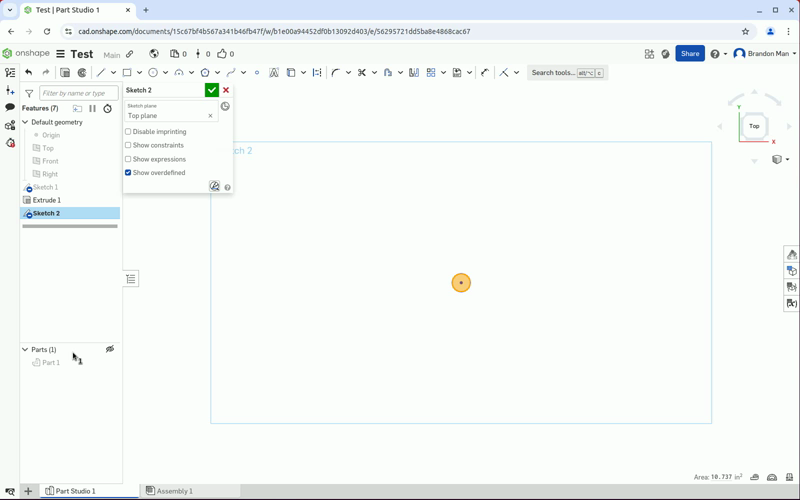
key(shift+y)
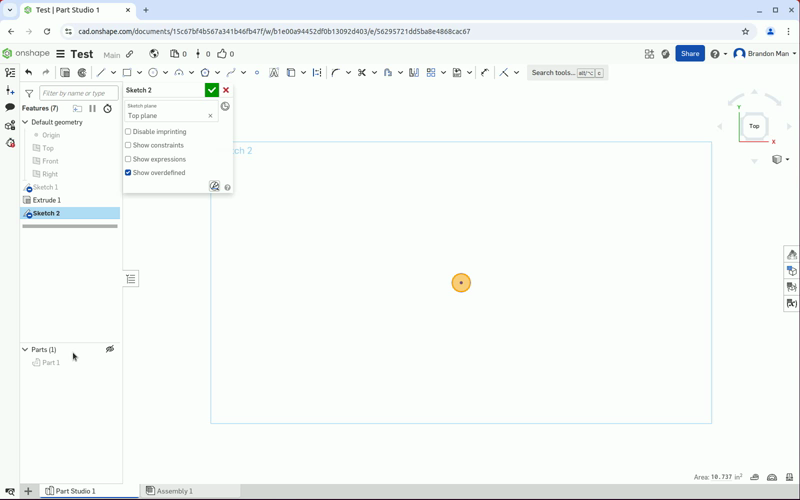
key(shift+e)
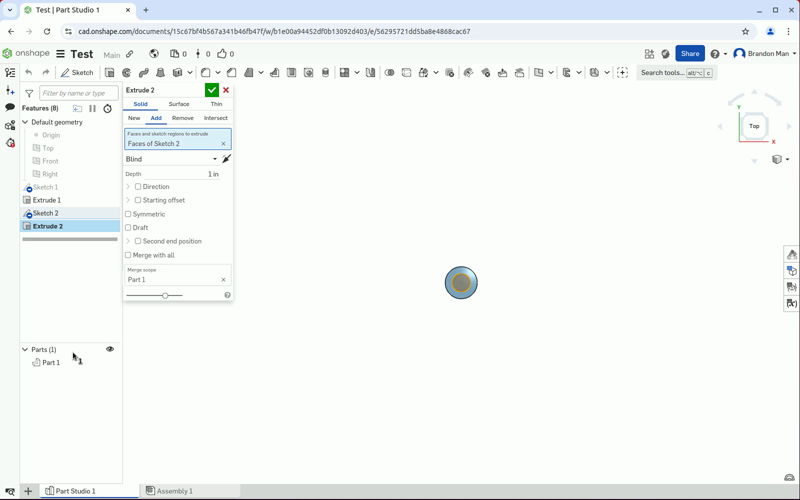
mouse_move(143, 106)
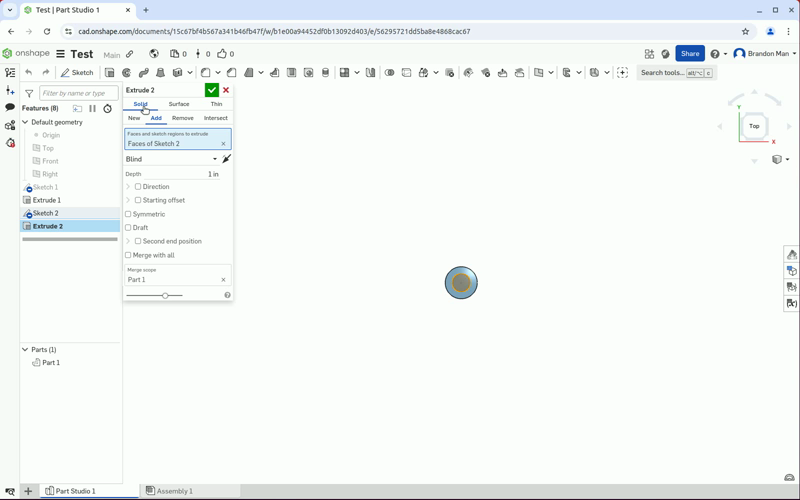
click(143, 106)
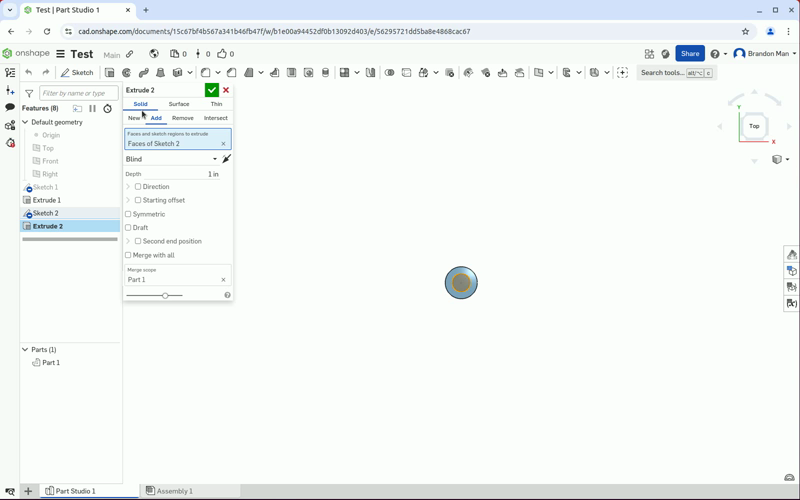
mouse_move(137, 120)
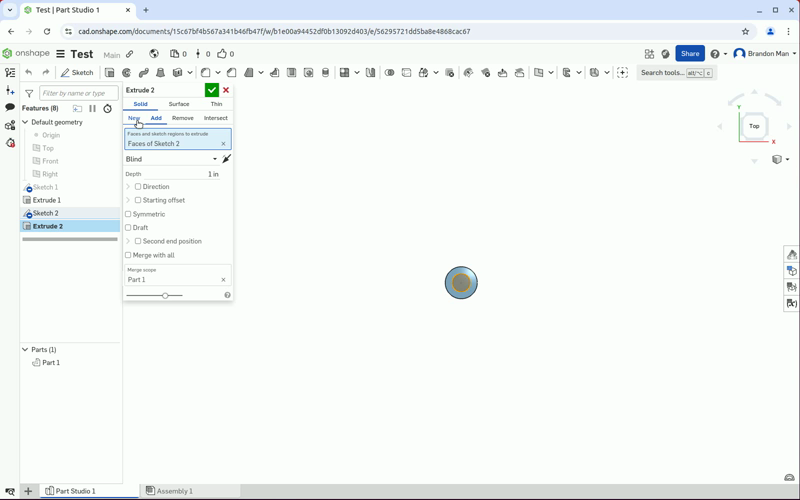
click(137, 120)
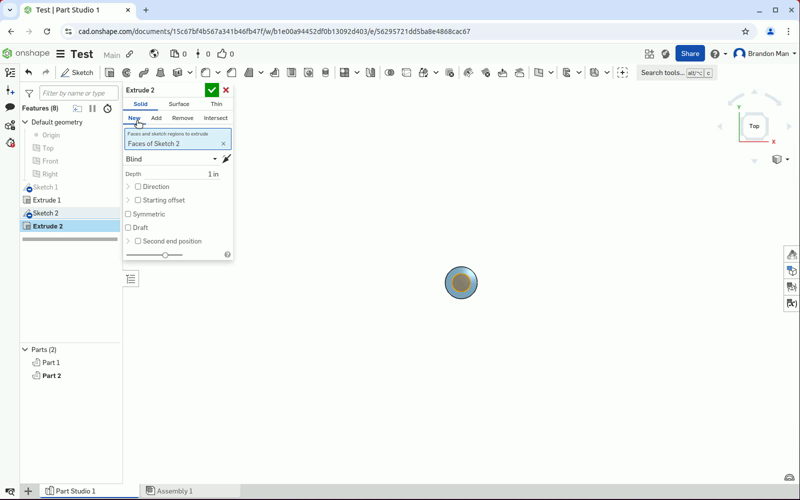
key(tab, 4)
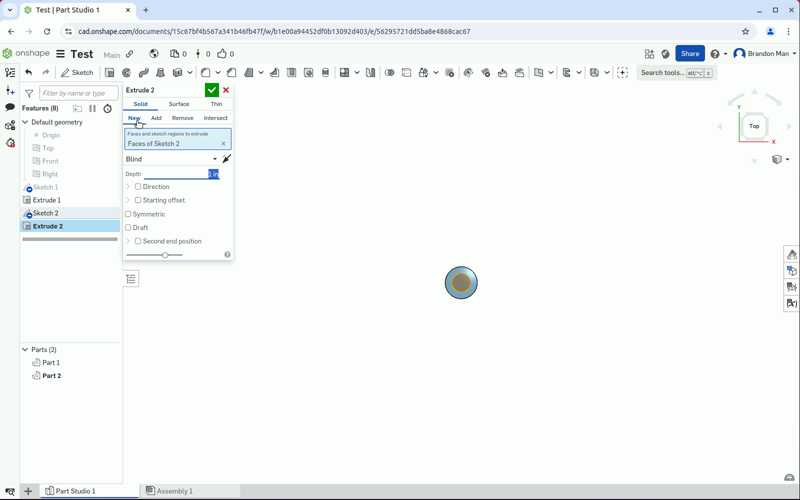
text(23.108)
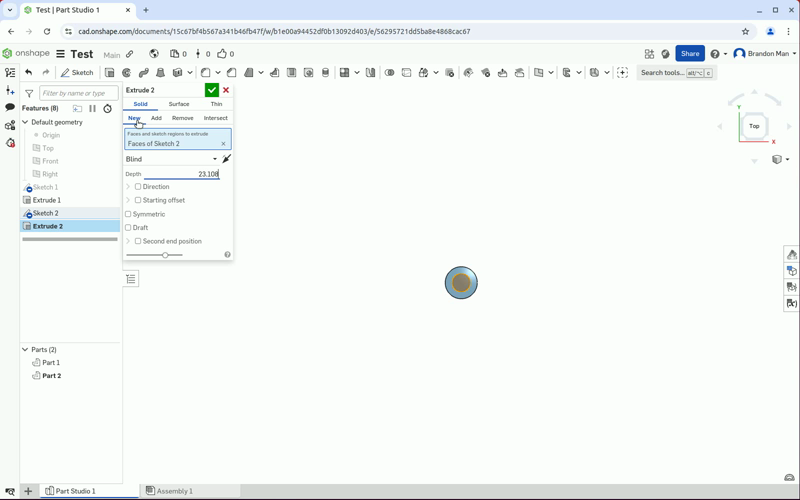
key(enter)
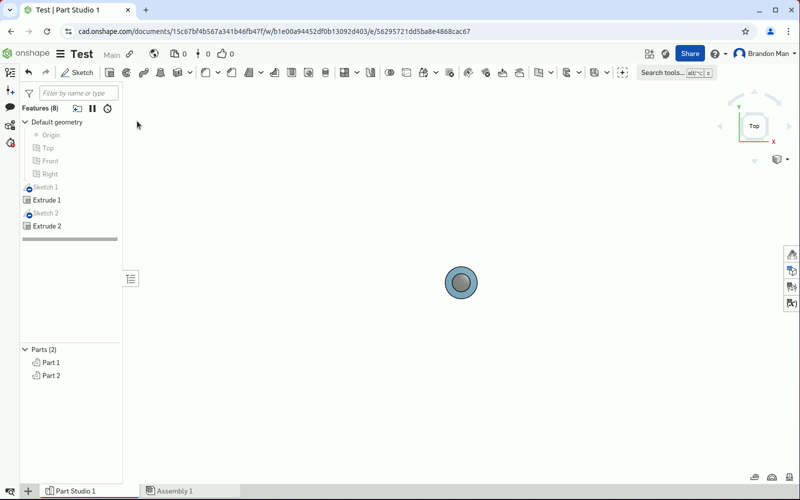
key(shift+h)
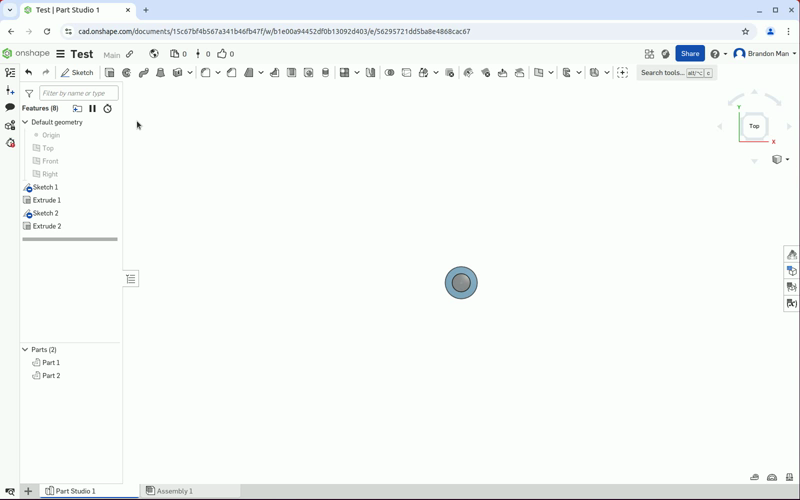
key(shift+h)
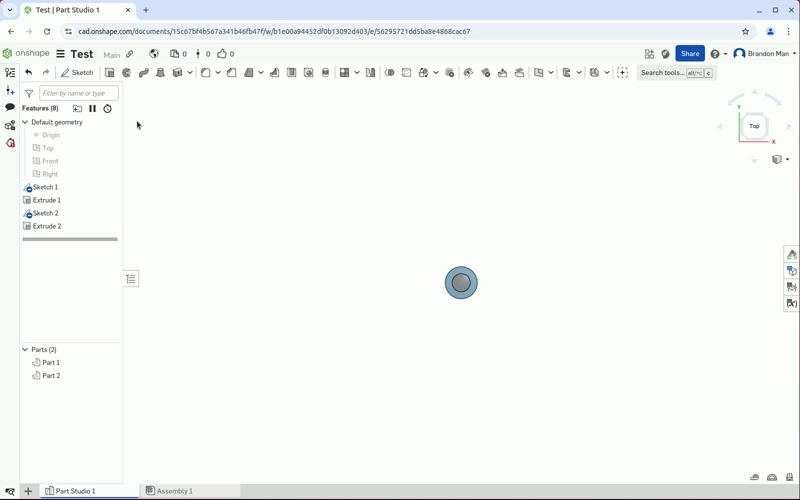
key(shift+7)
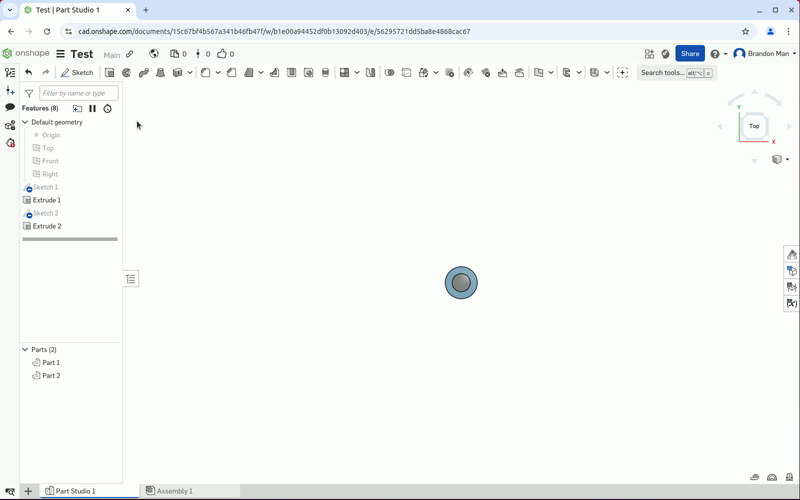
key(up, 3)
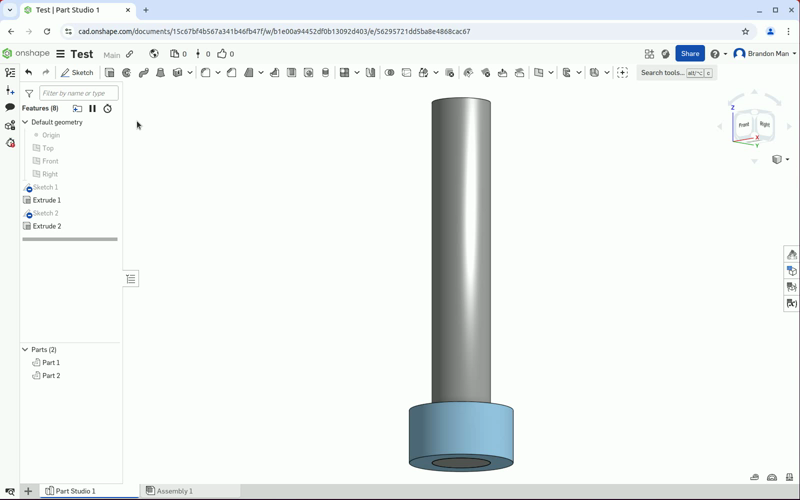
key(left, 3)
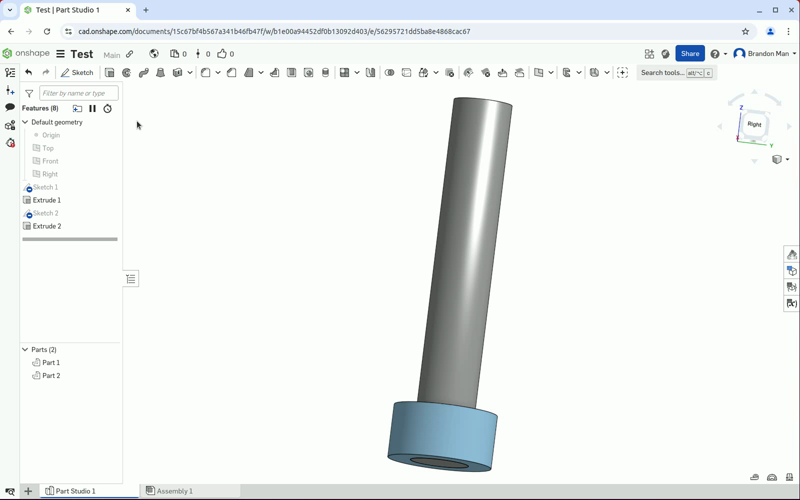
key(right, 3)
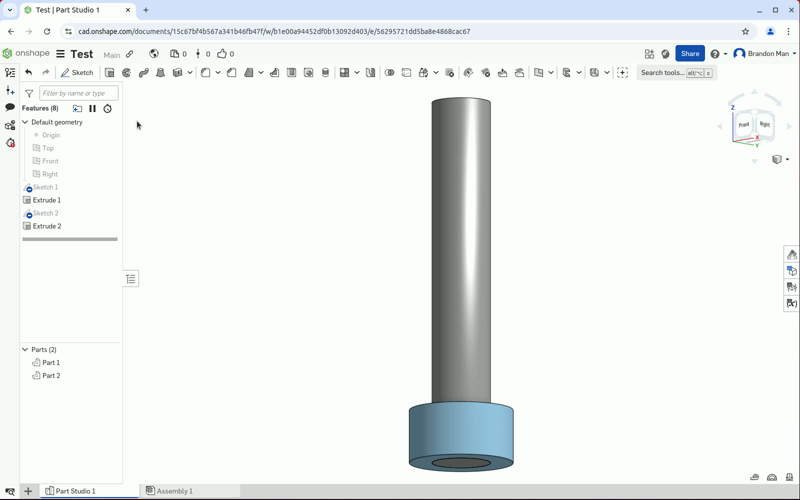
key(down, 3)
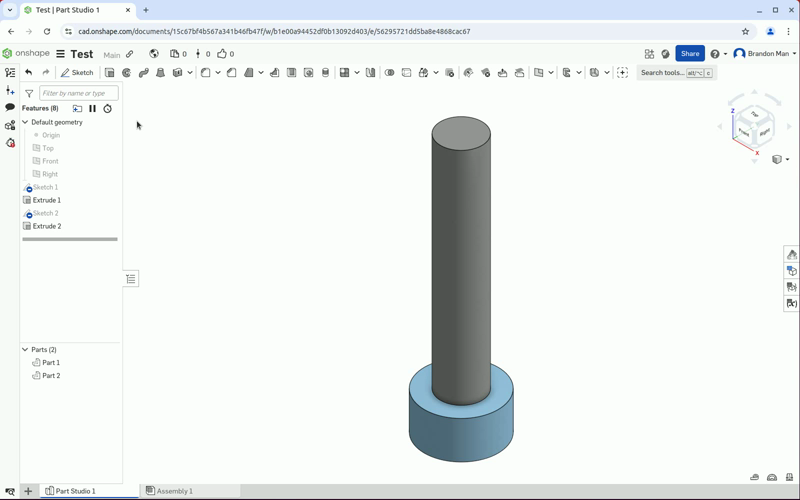
mouse_move(73, 189)
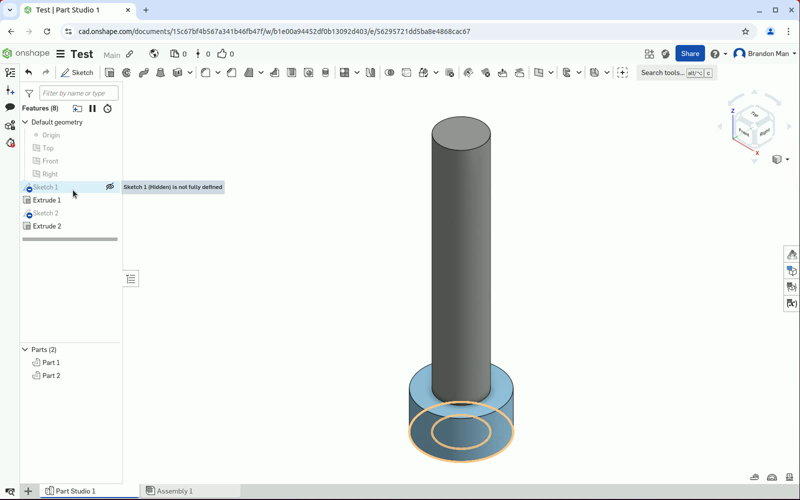
click(73, 189)